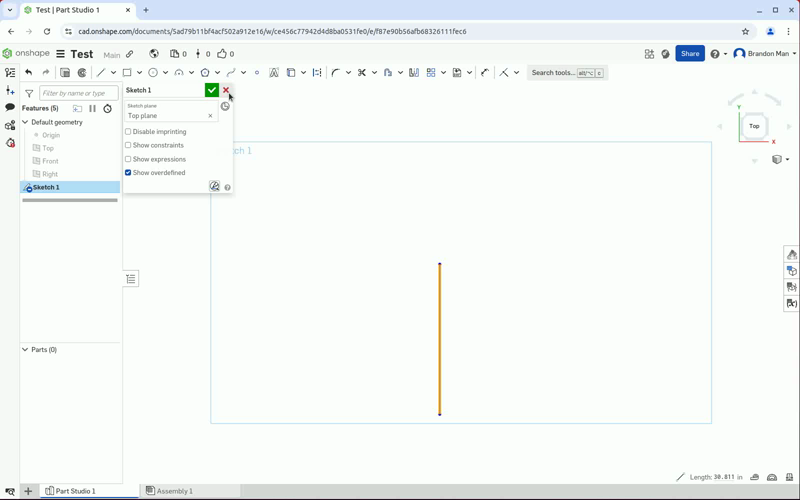
key(shift+h)
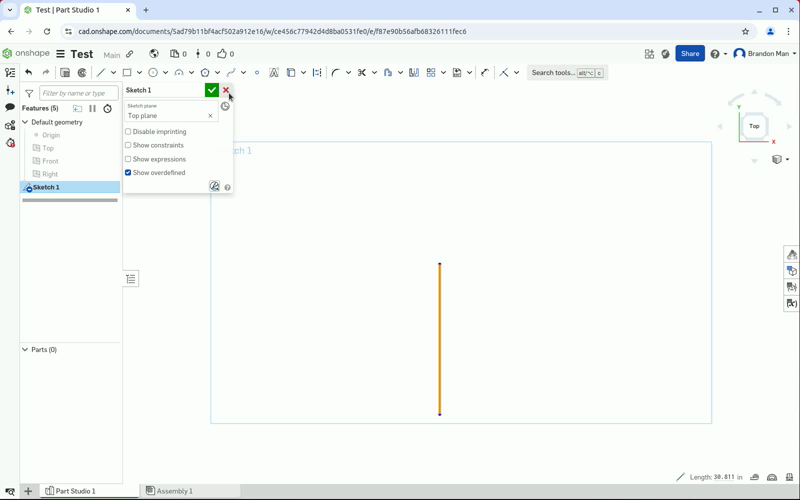
key(shift+s)
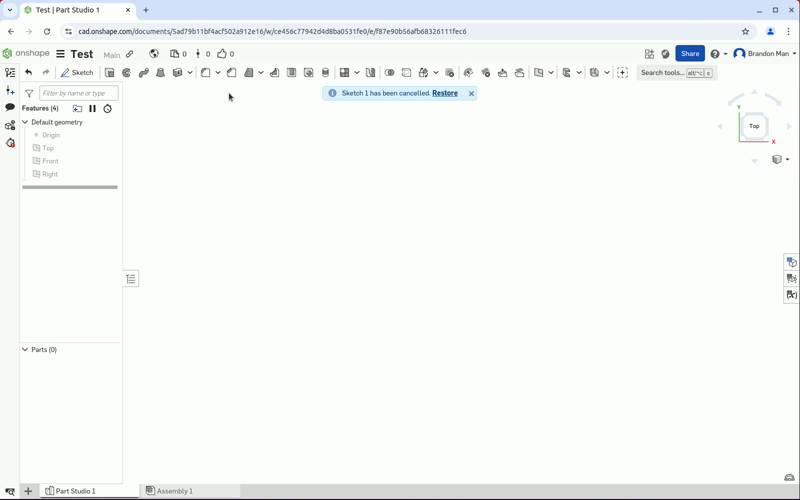
mouse_move(73, 150)
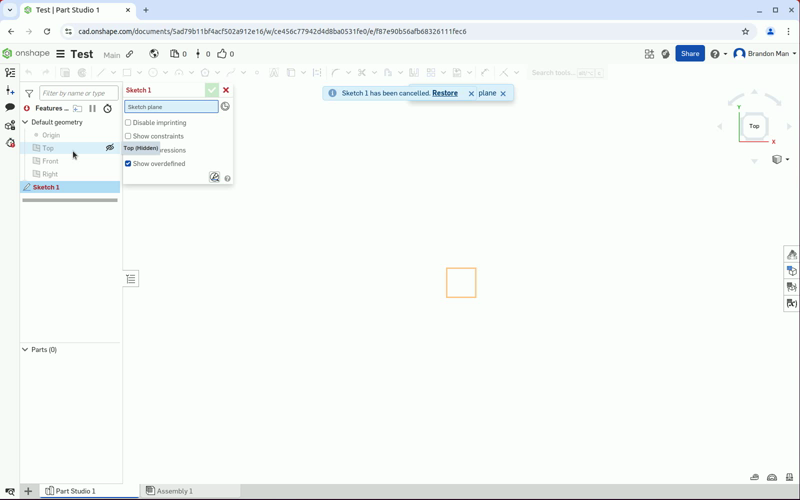
click(73, 150)
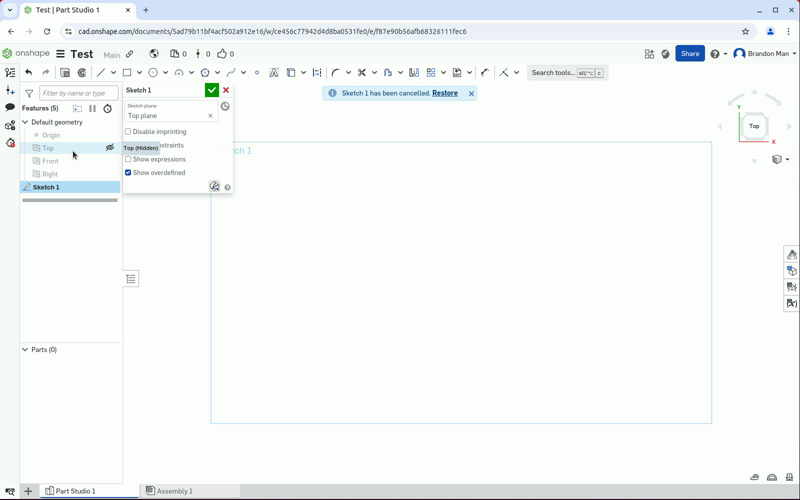
mouse_move(73, 352)
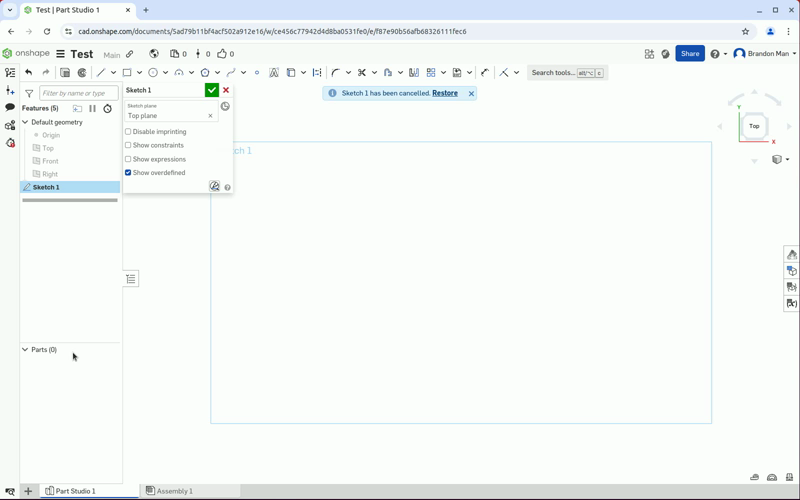
key(y)
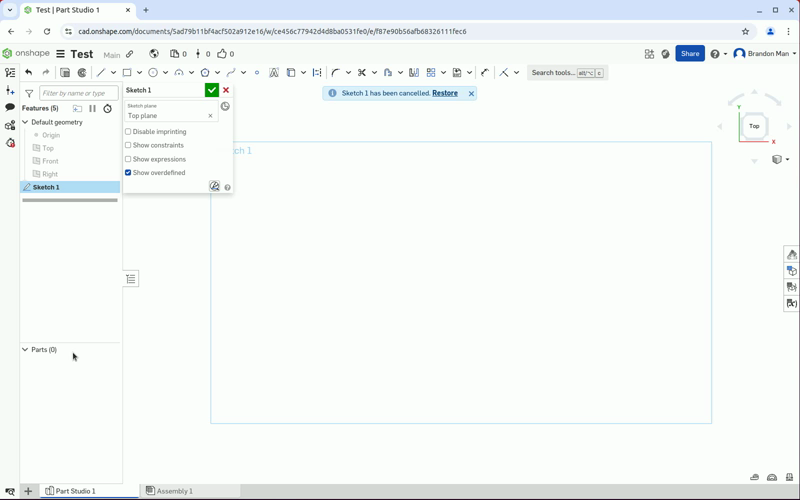
key(c)
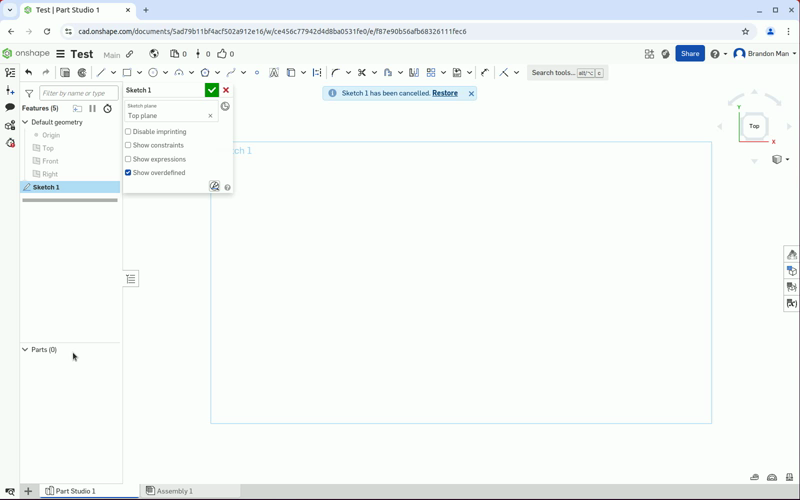
key_down(shift)
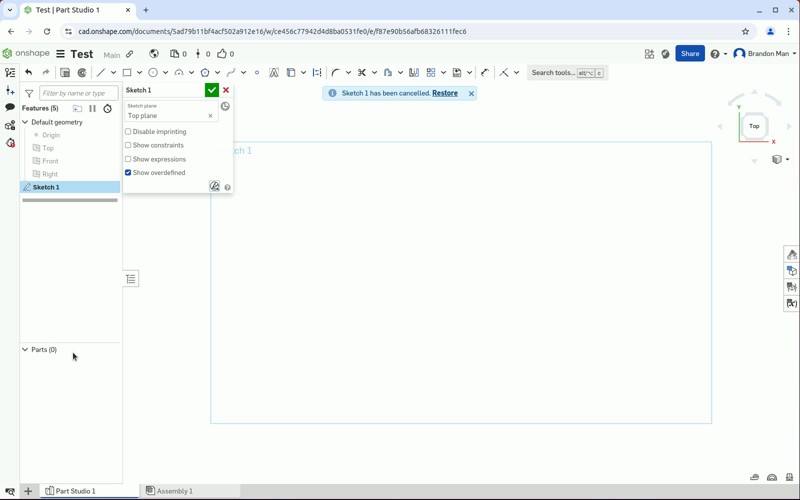
mouse_move(461, 282)
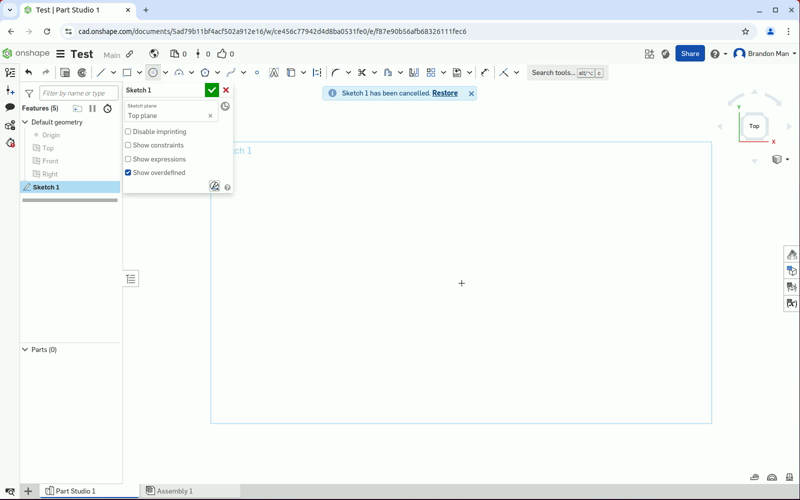
click(461, 282)
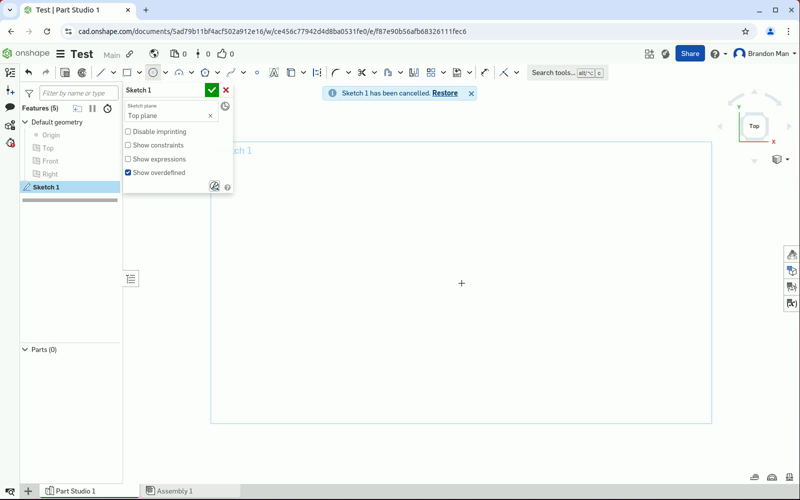
key_up(shift)
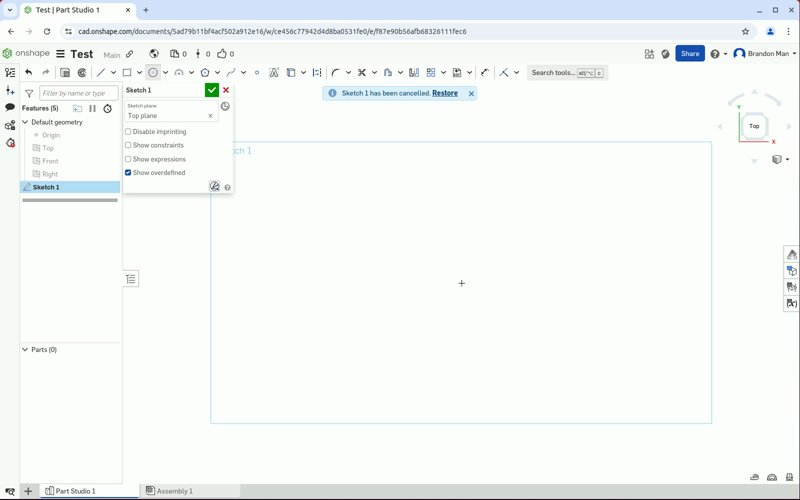
mouse_move(565, 282)
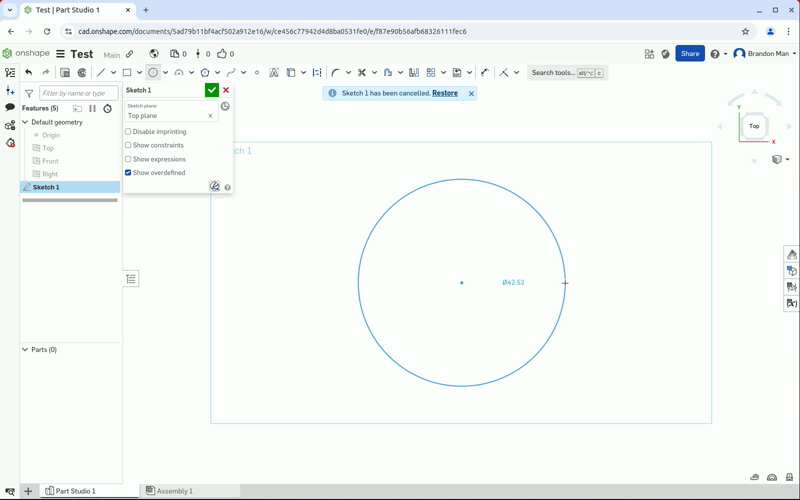
click(565, 282)
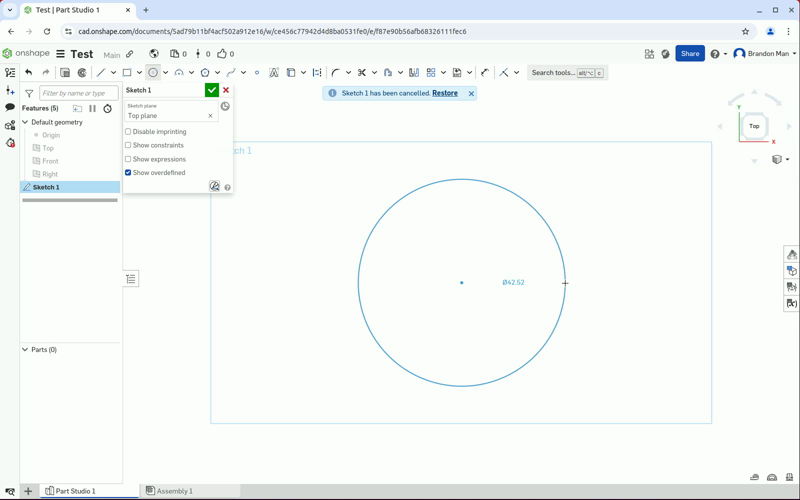
key(esc)
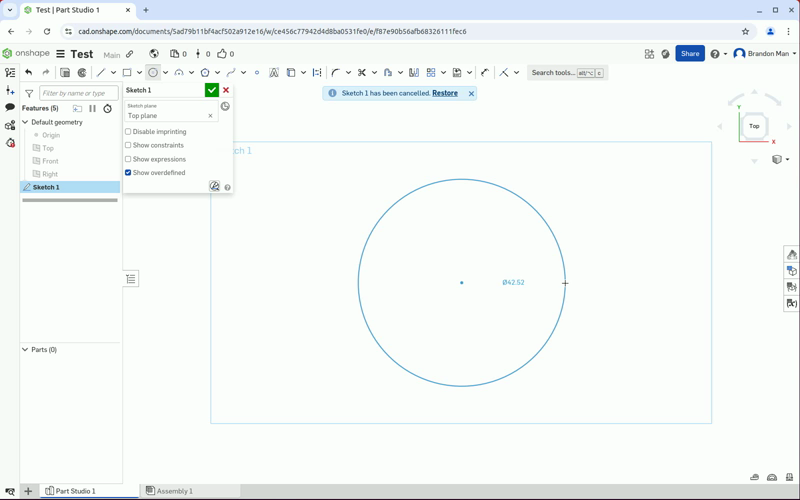
key(c)
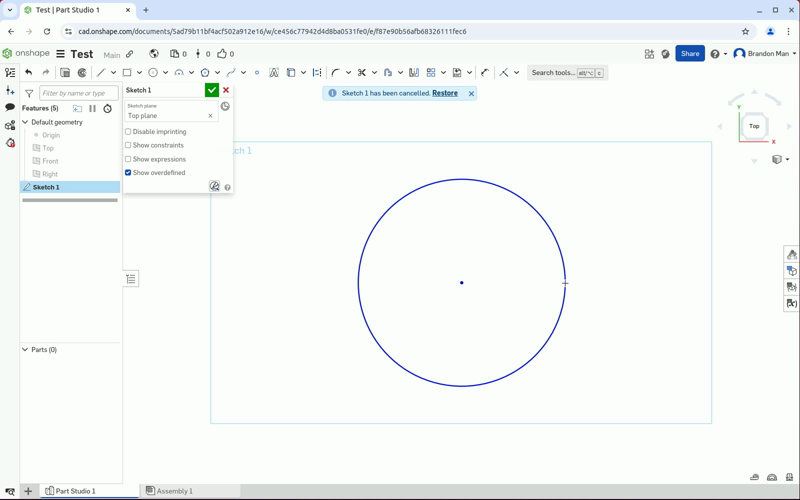
key_down(shift)
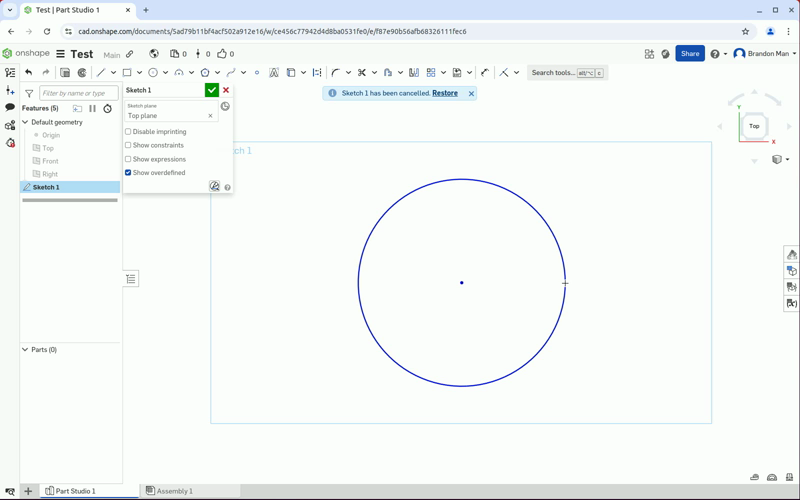
mouse_move(461, 282)
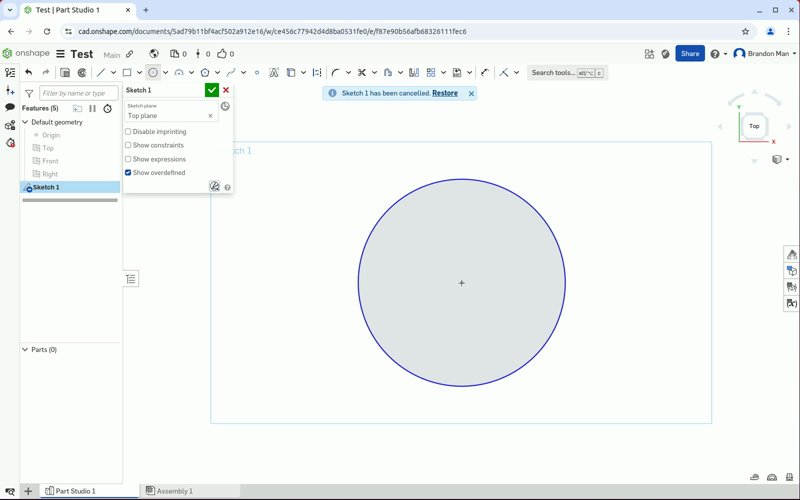
click(461, 282)
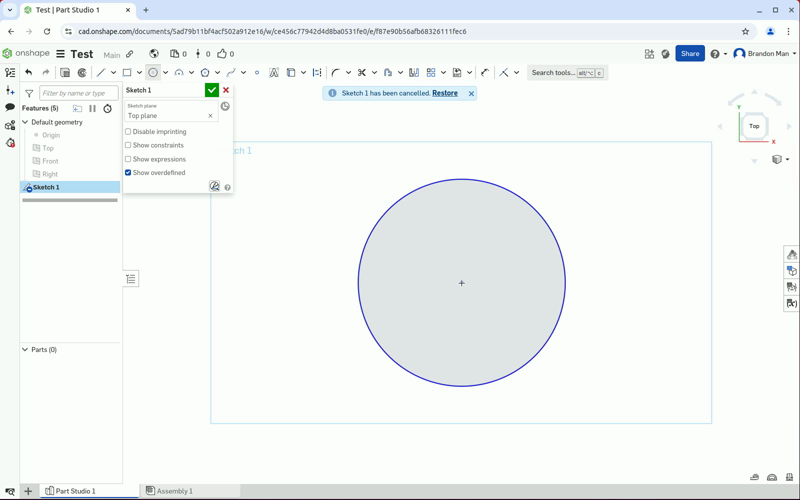
key_up(shift)
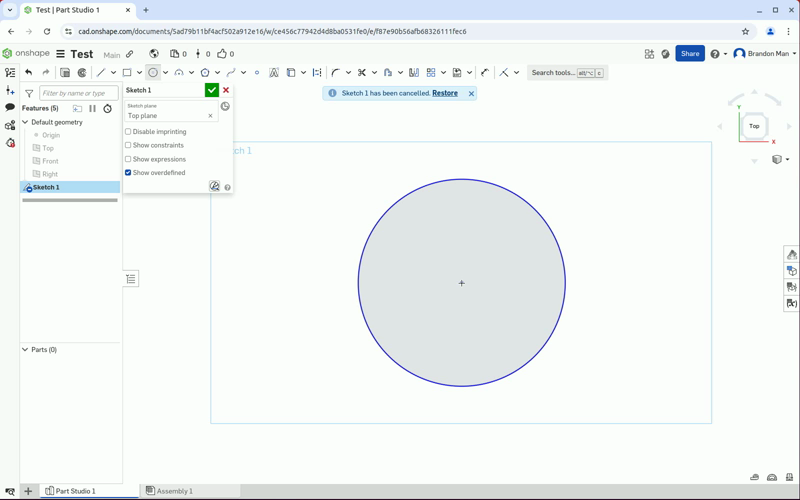
mouse_move(556, 282)
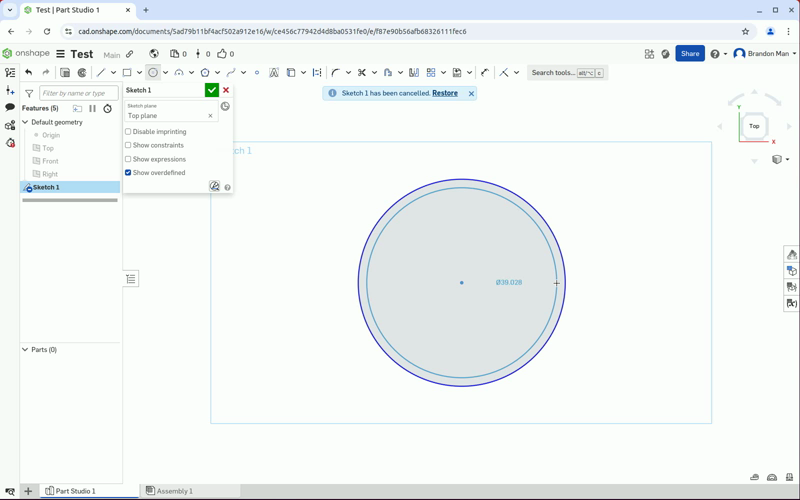
click(556, 282)
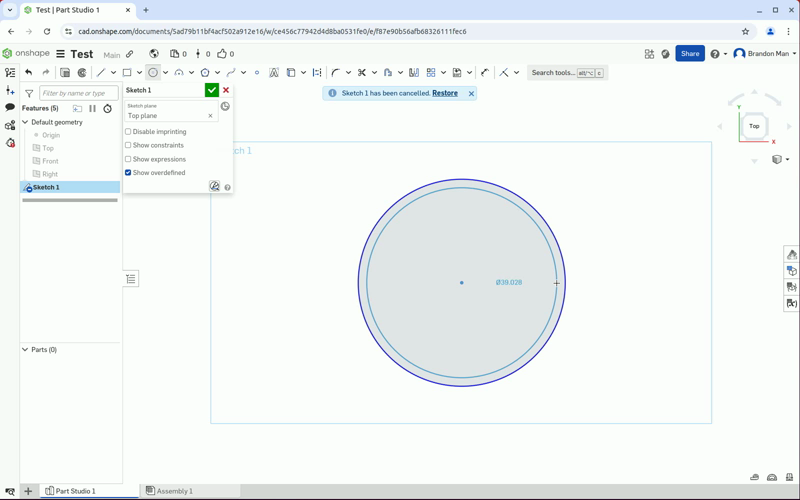
key(esc)
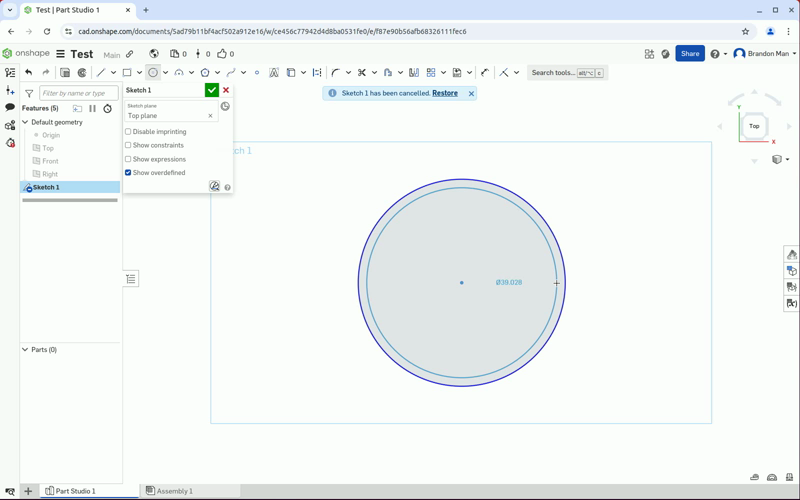
mouse_move(479, 380)
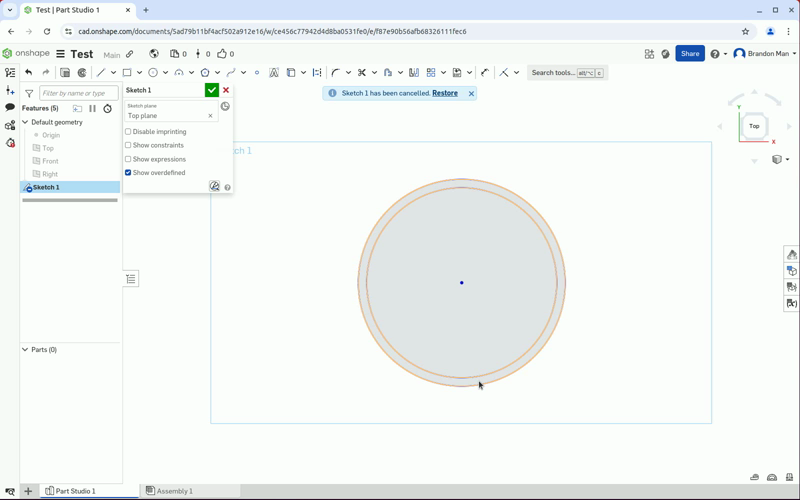
click(479, 380)
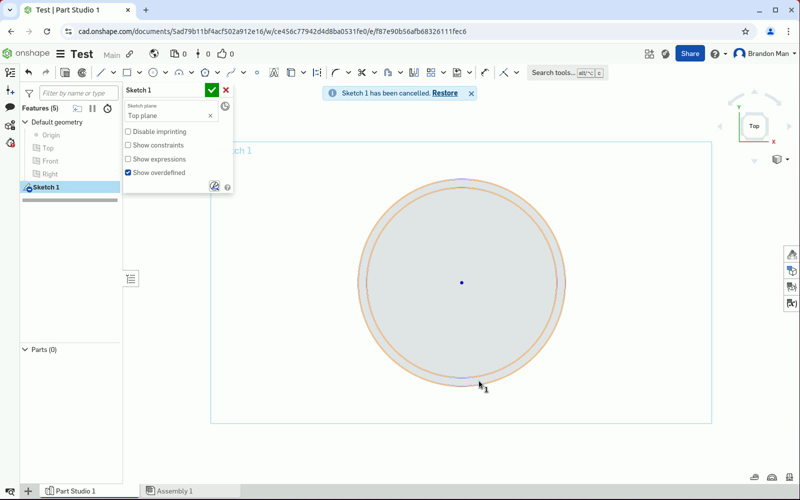
mouse_move(73, 352)
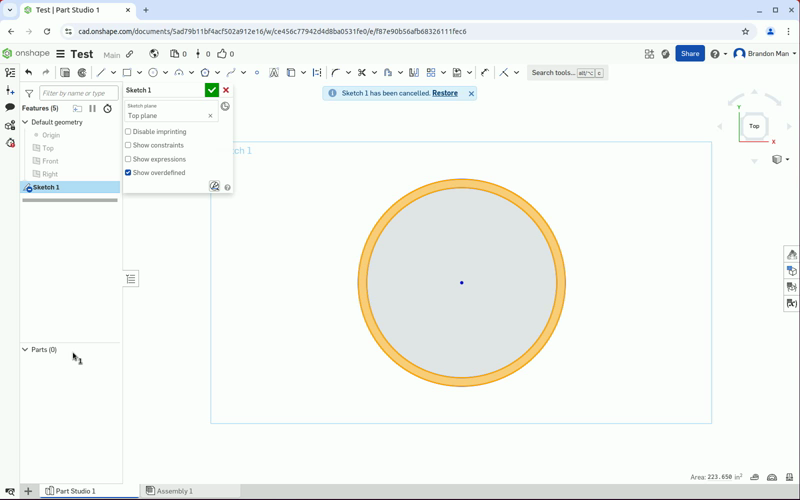
key(shift+y)
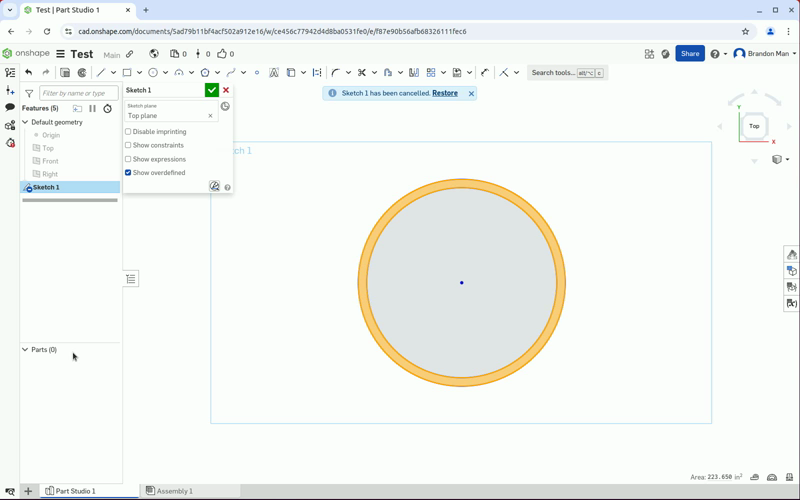
key(shift+e)
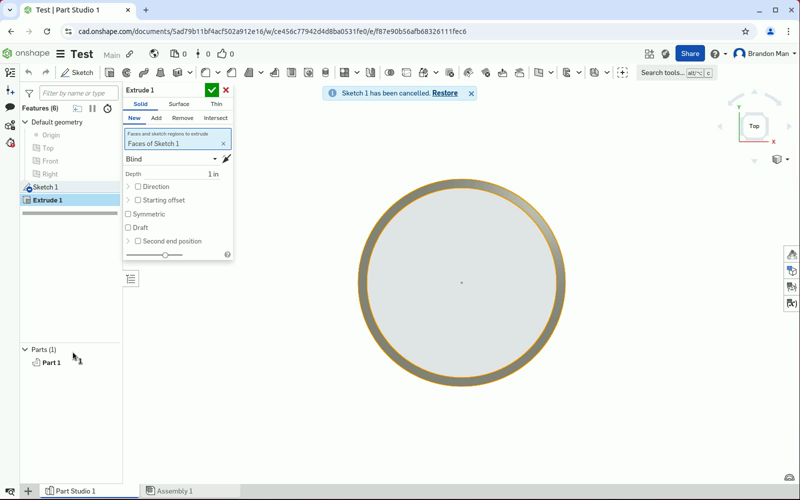
mouse_move(143, 106)
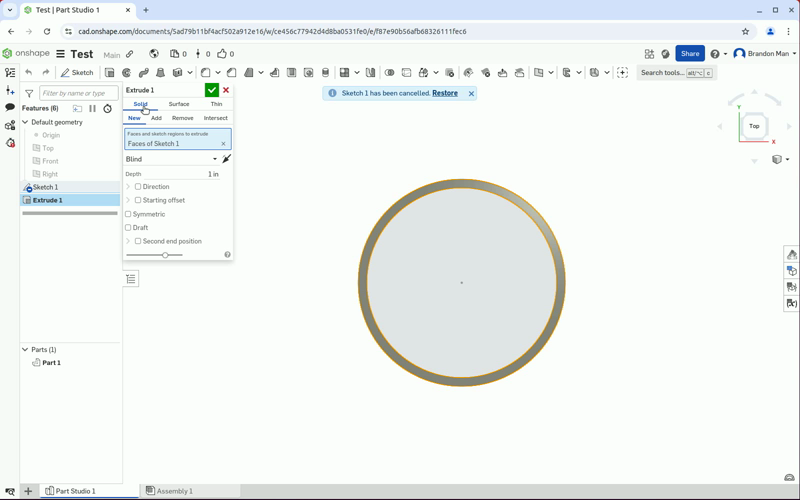
click(143, 106)
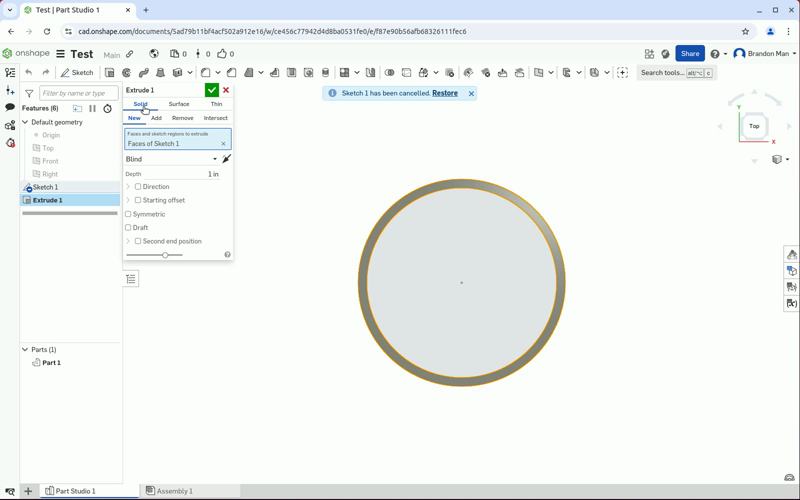
mouse_move(137, 120)
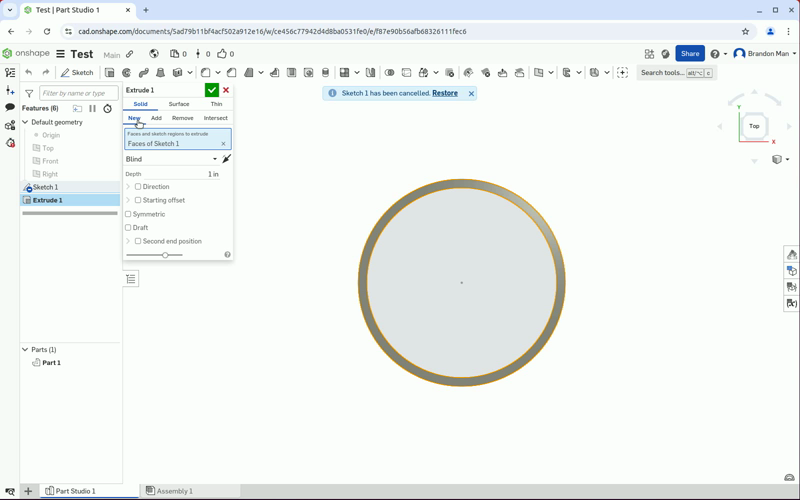
click(137, 120)
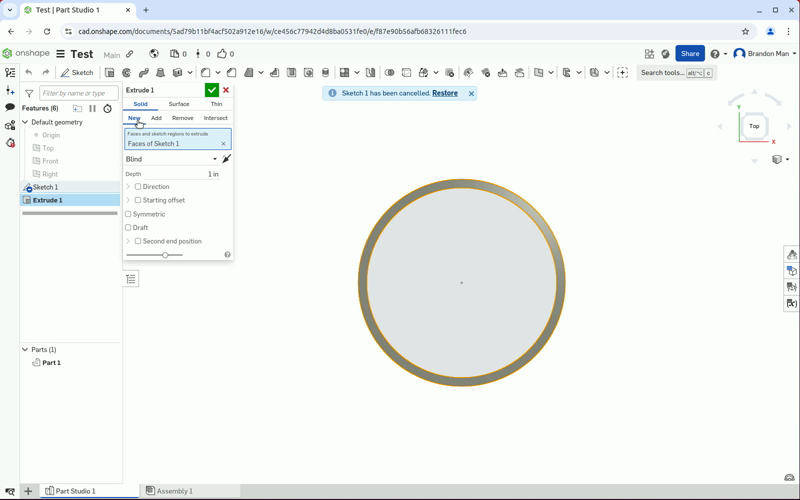
key(tab, 4)
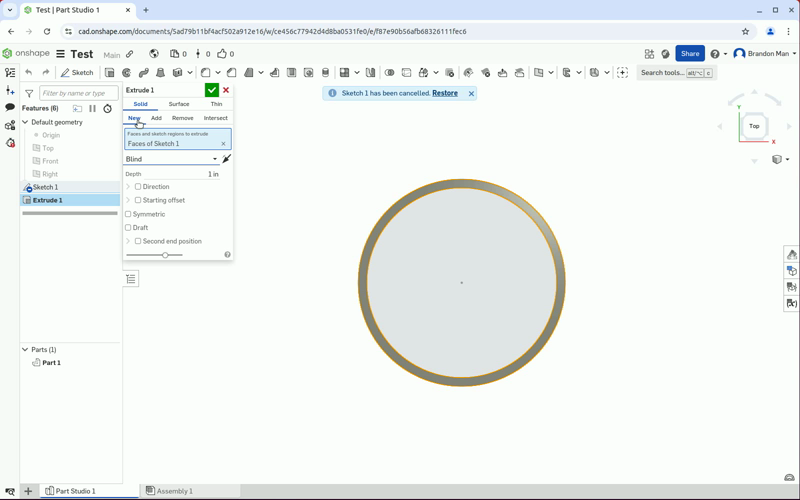
text(7.703)
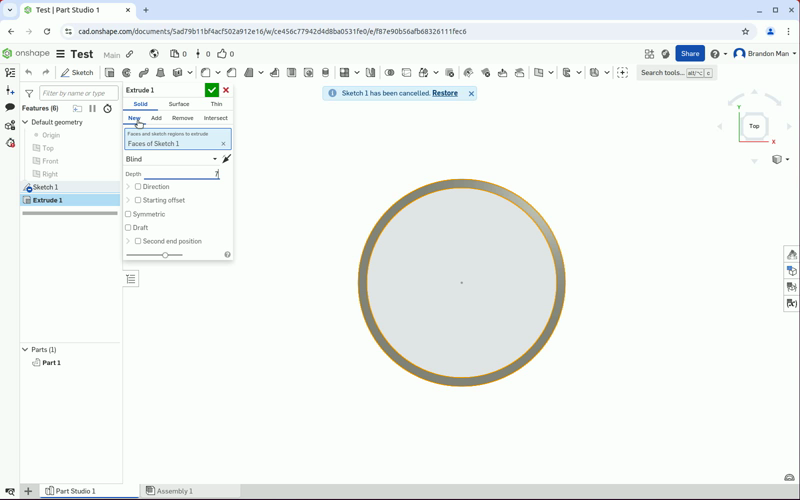
key(enter)
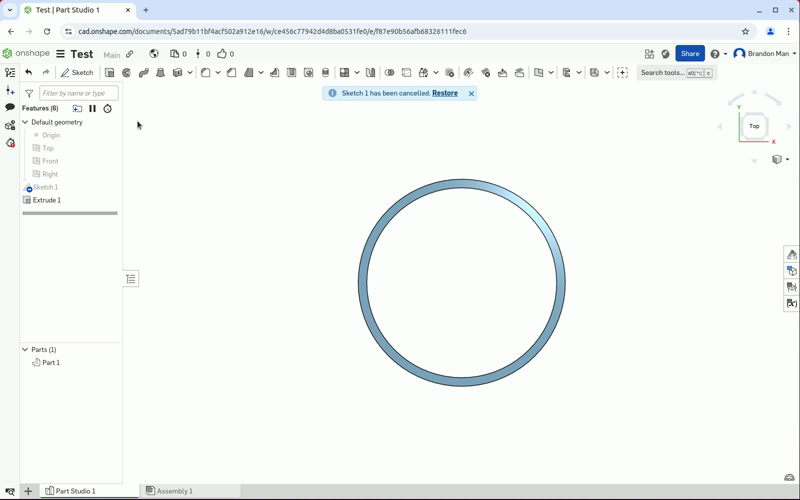
key(shift+h)
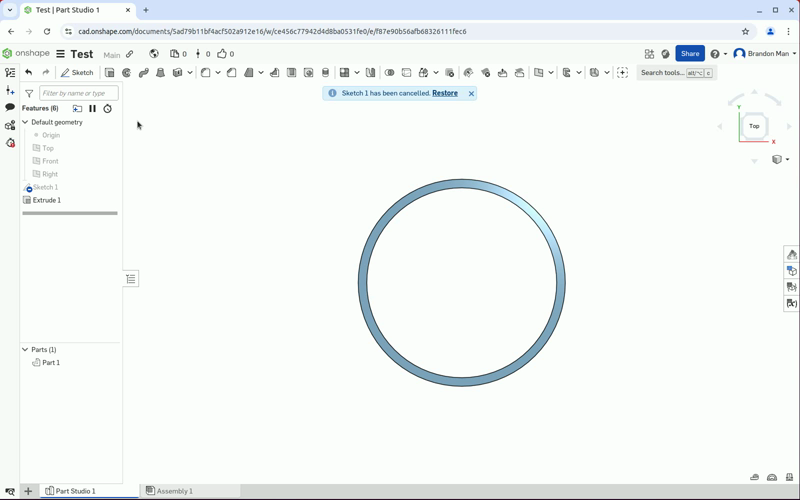
key(shift+h)
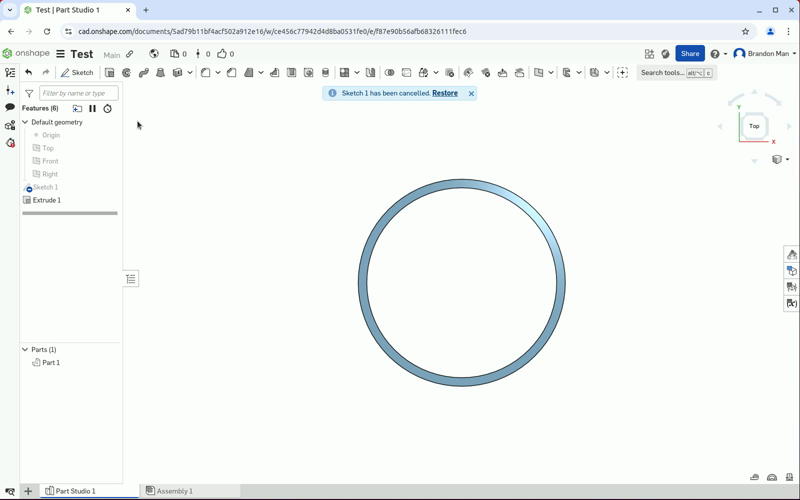
mouse_move(73, 189)
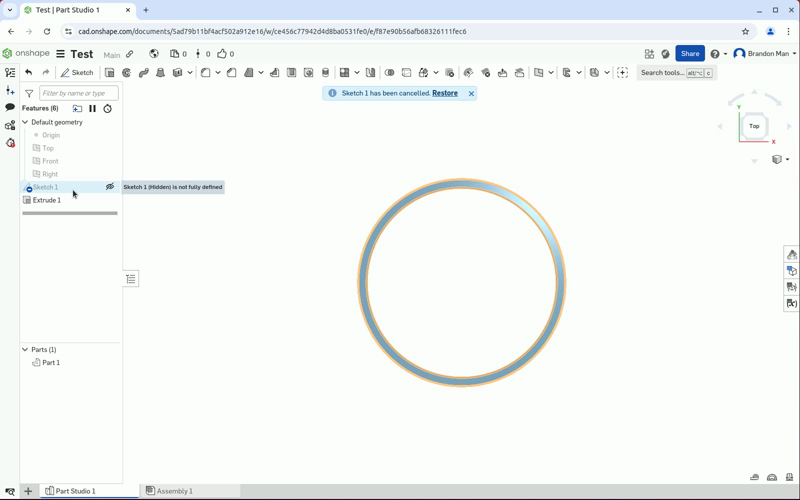
click(73, 189)
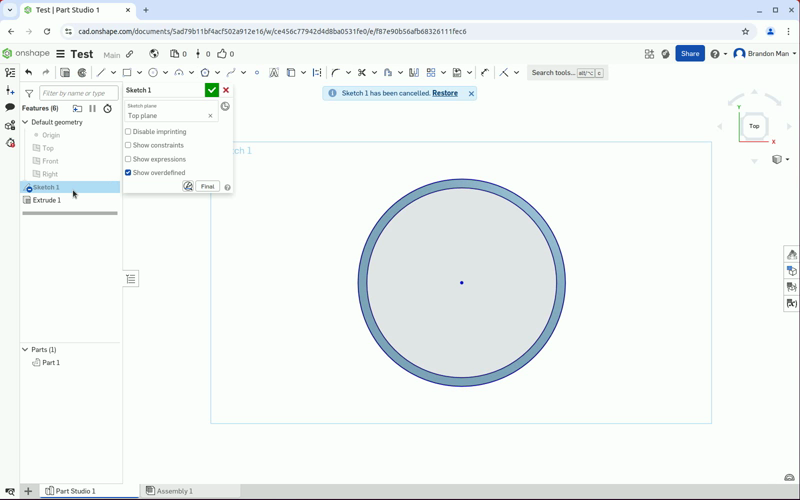
mouse_move(229, 92)
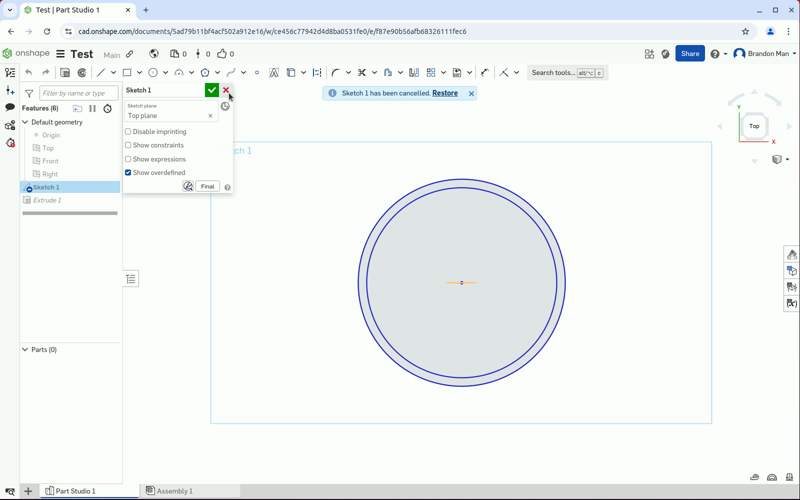
click(229, 92)
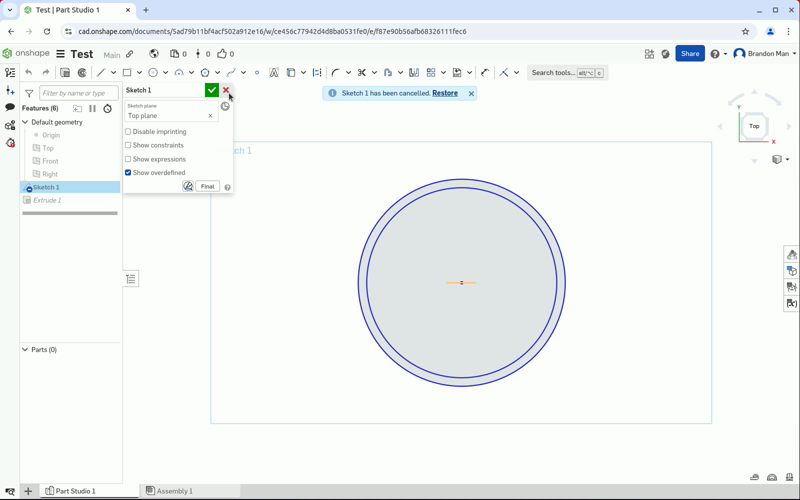
key(shift+s)
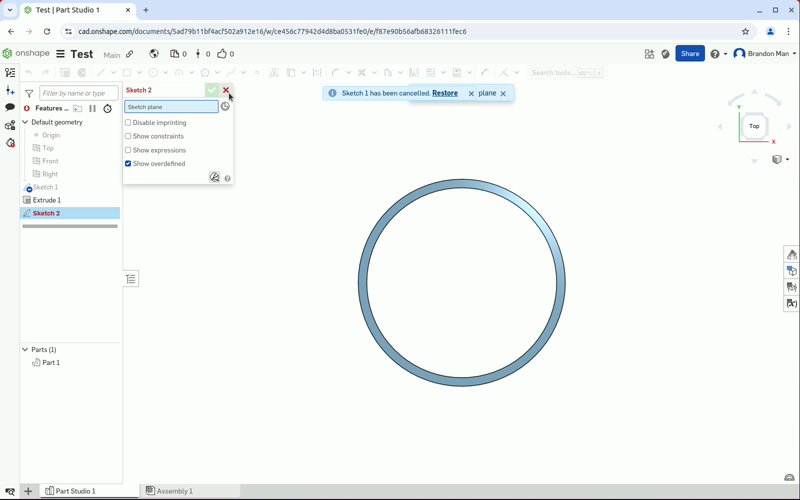
mouse_move(73, 150)
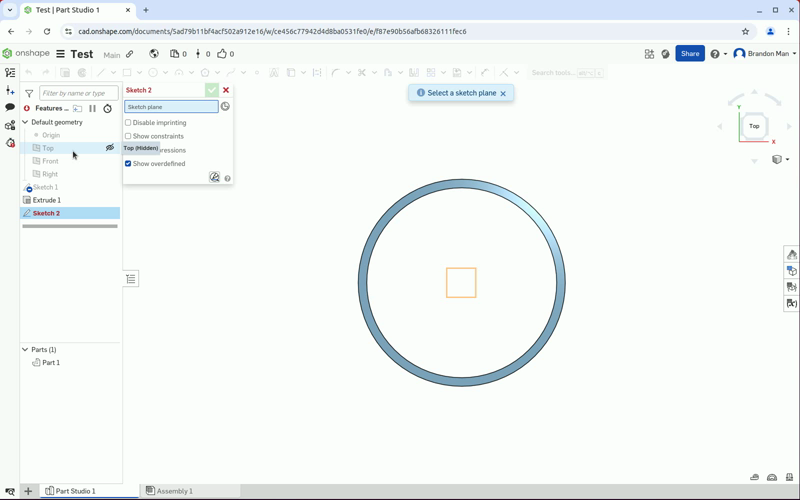
click(73, 150)
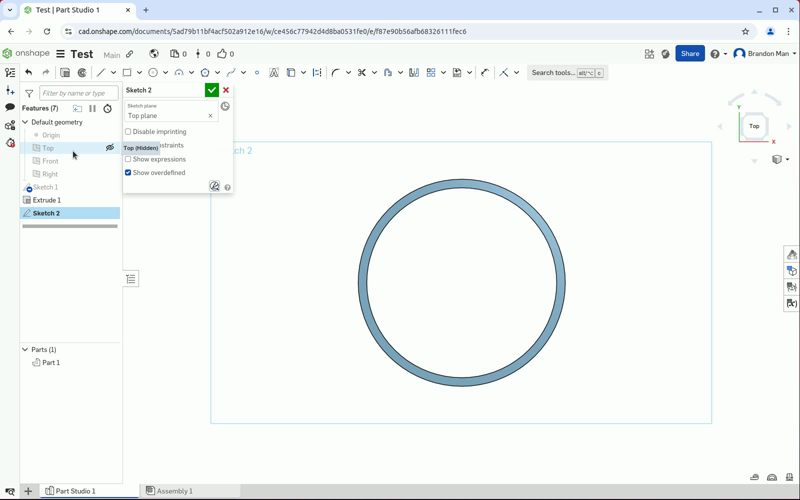
mouse_move(73, 352)
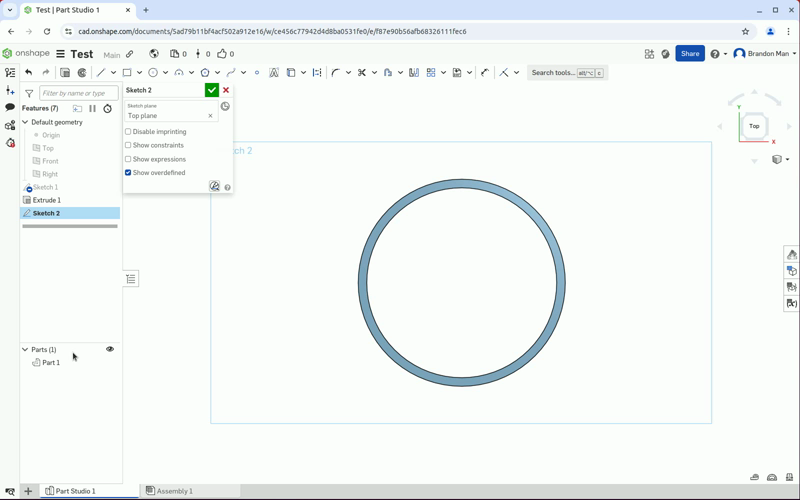
key(y)
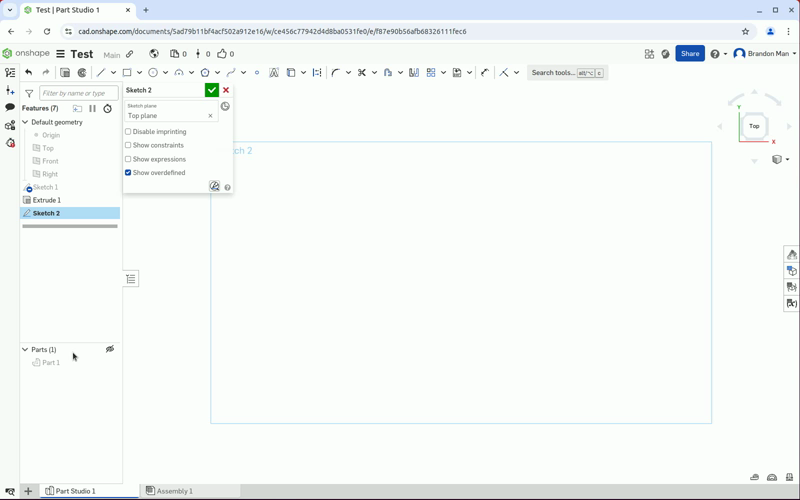
key(c)
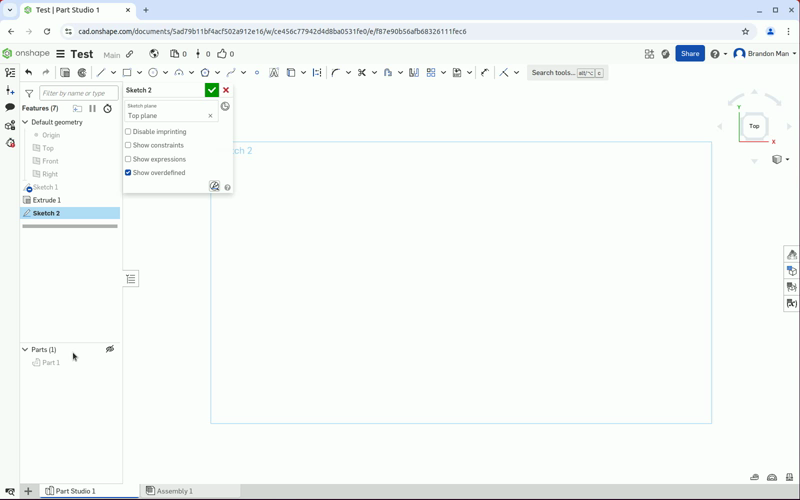
key_down(shift)
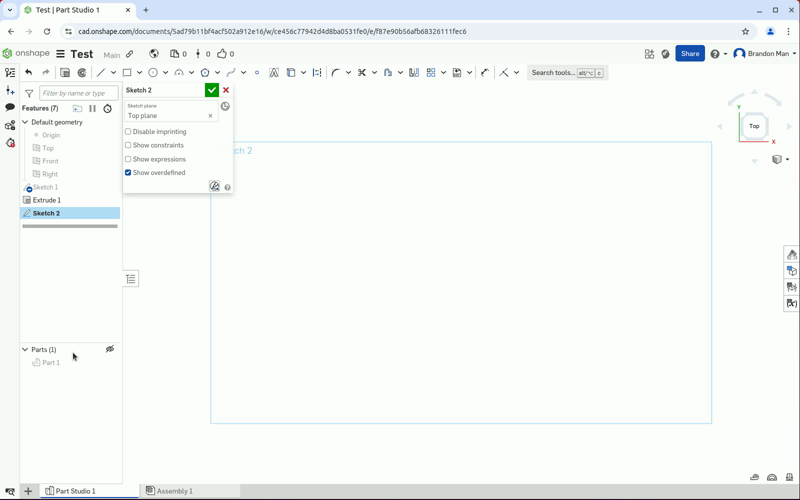
mouse_move(460, 282)
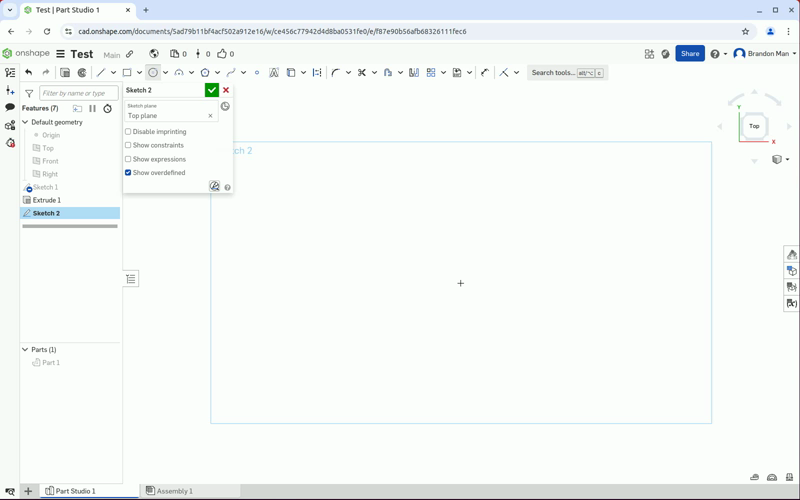
click(460, 282)
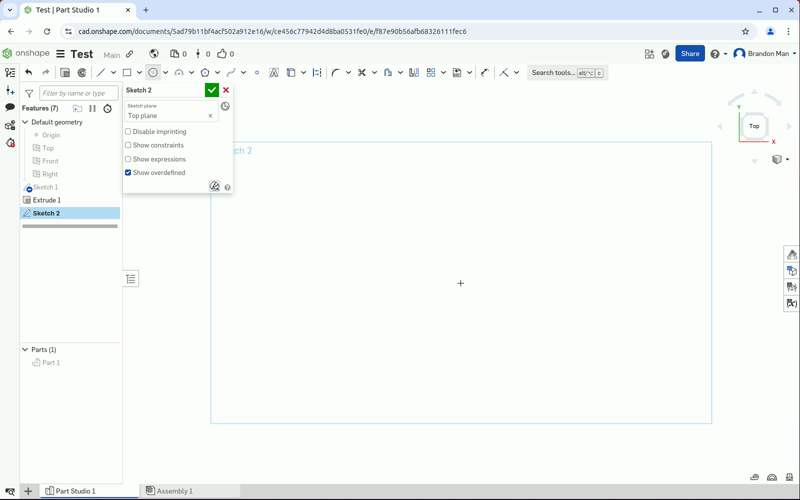
key_up(shift)
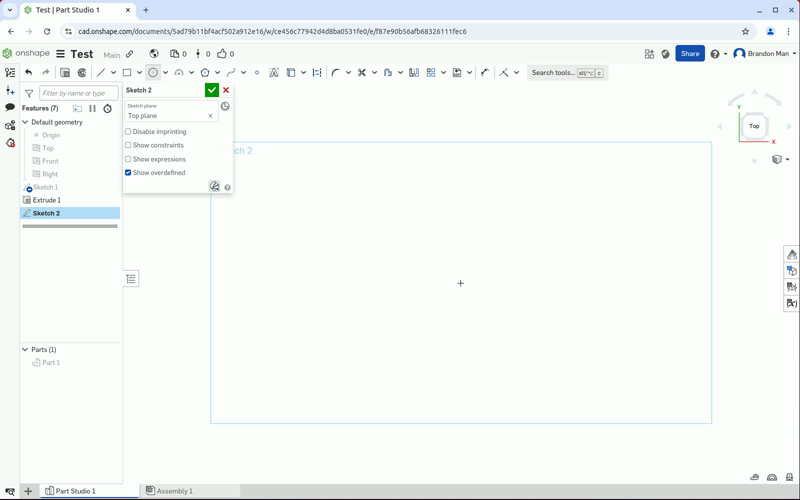
mouse_move(555, 282)
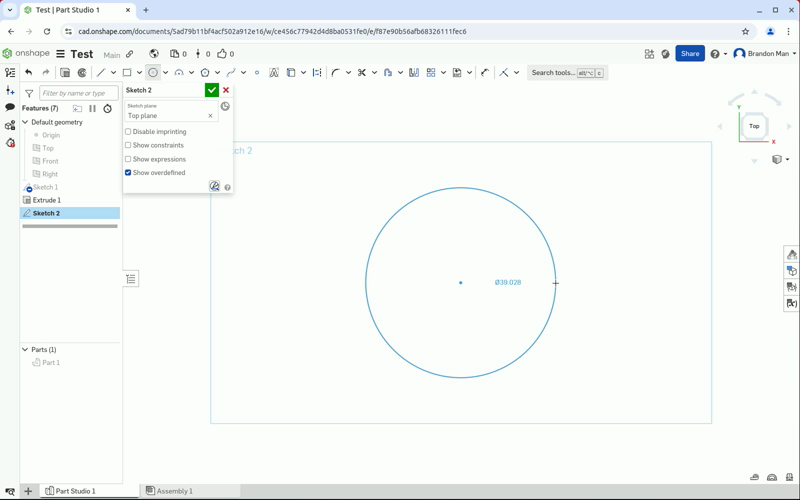
click(555, 282)
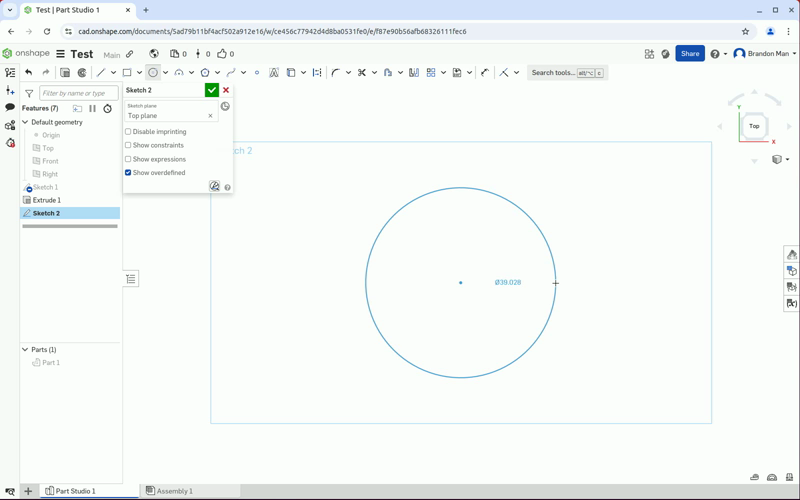
key(esc)
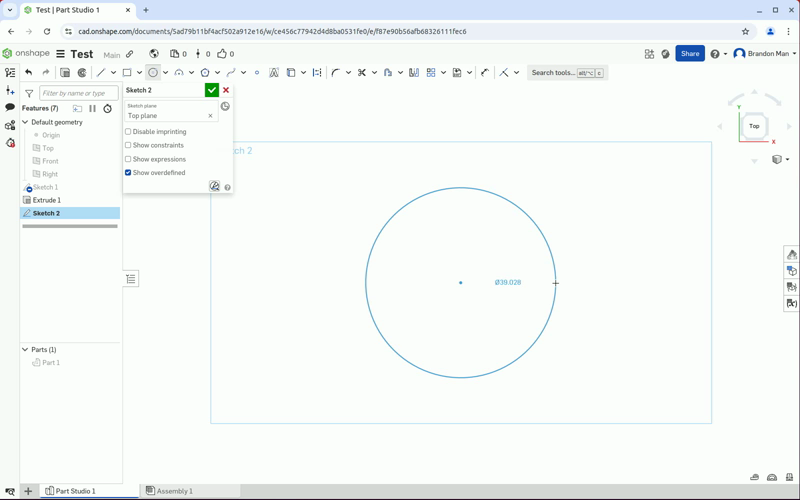
key(c)
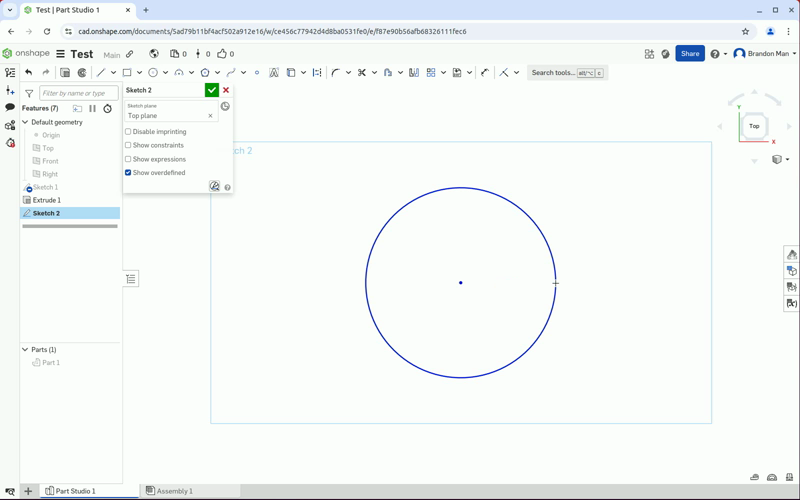
key_down(shift)
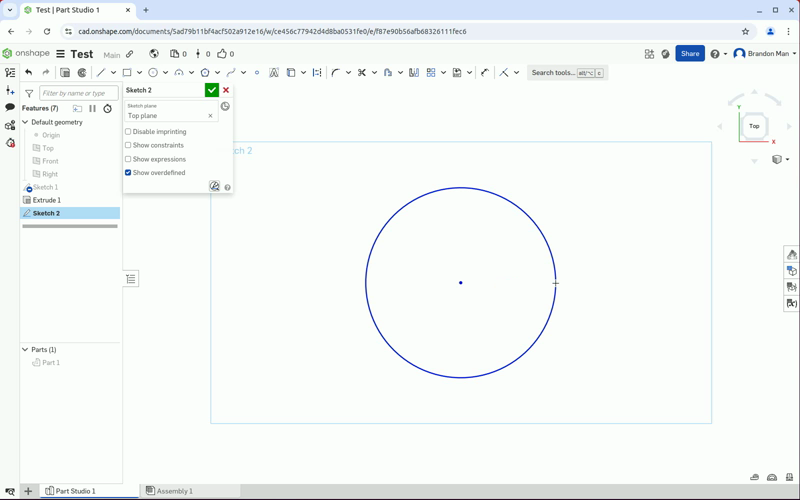
mouse_move(460, 282)
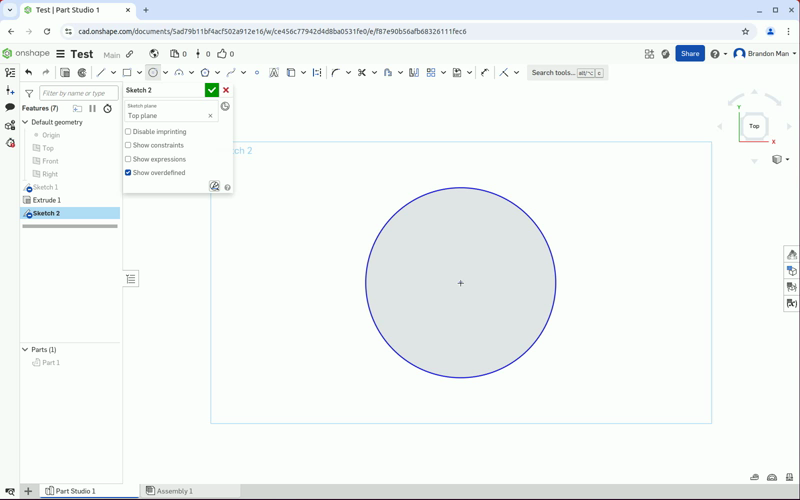
click(460, 282)
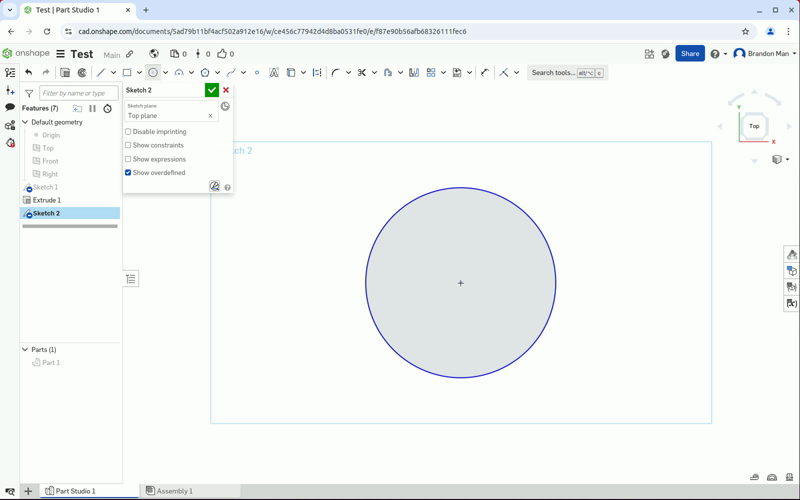
key_up(shift)
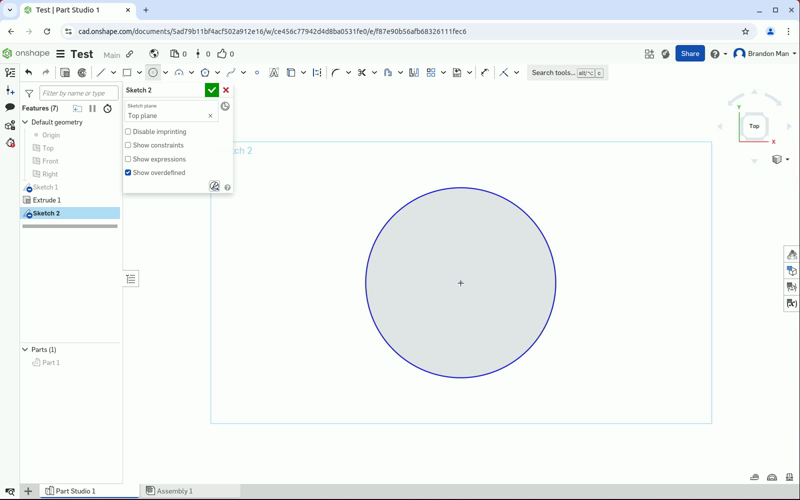
mouse_move(545, 282)
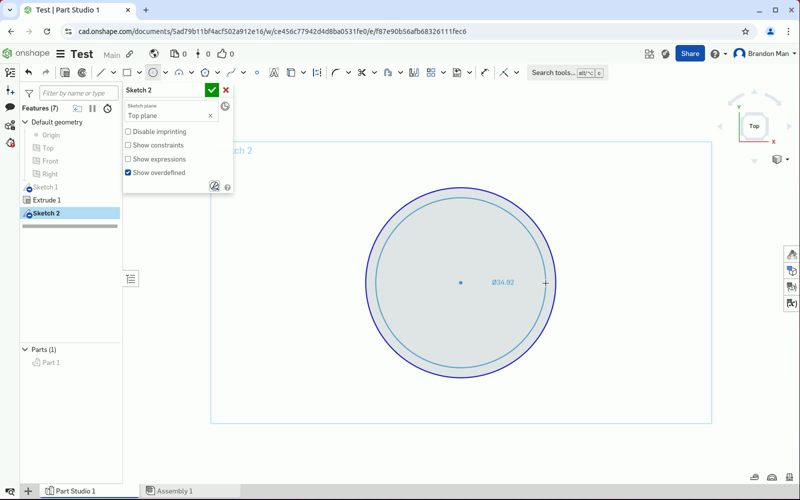
click(545, 282)
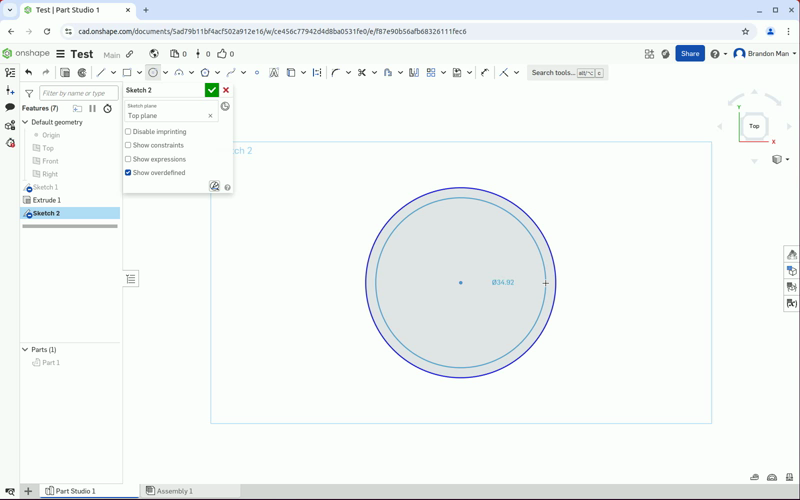
key(esc)
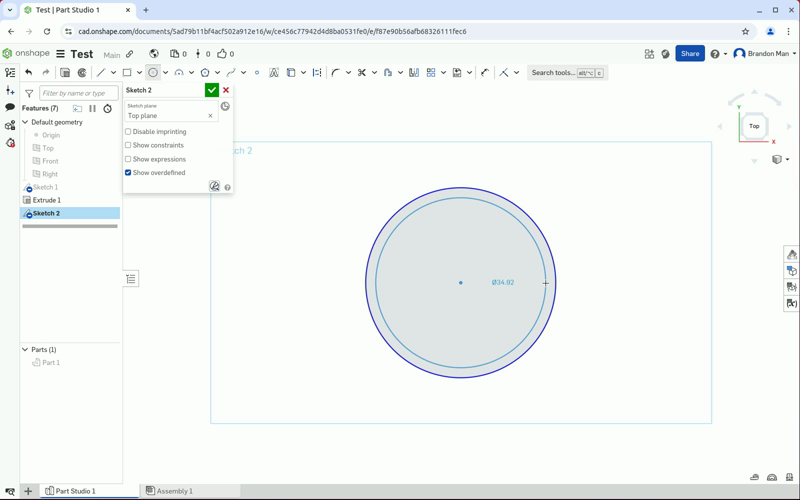
mouse_move(533, 333)
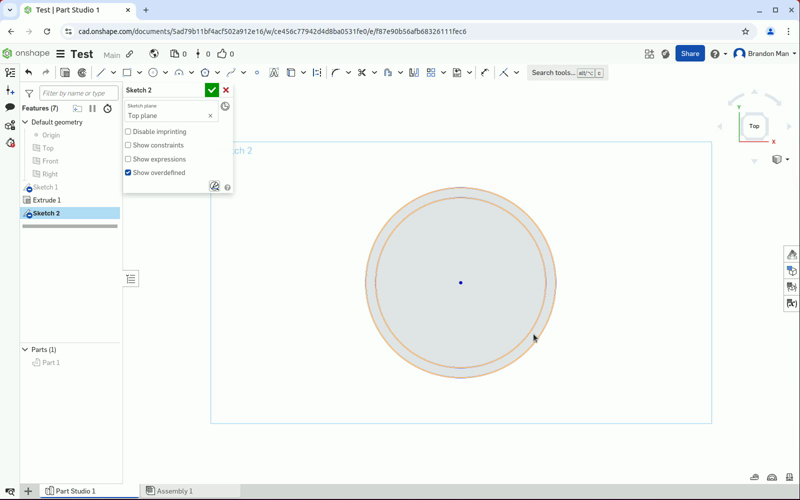
click(533, 333)
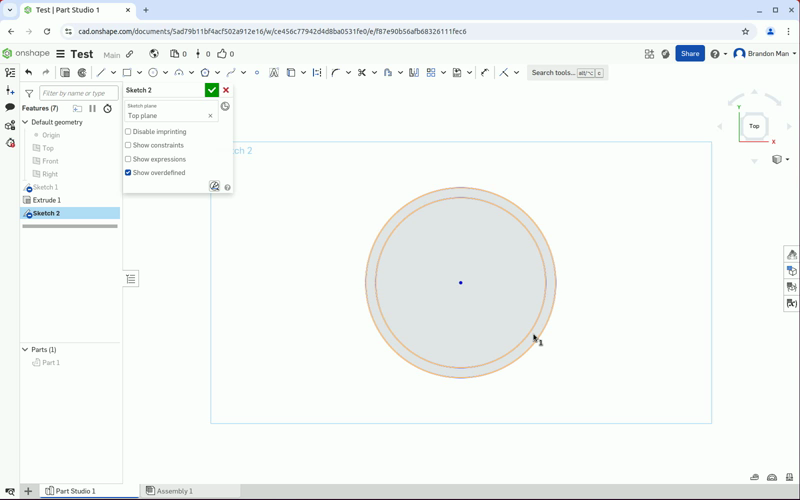
mouse_move(73, 352)
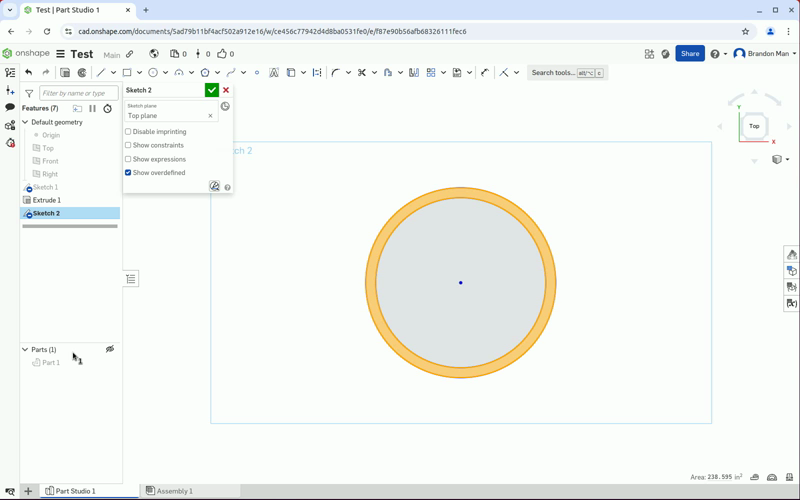
key(shift+y)
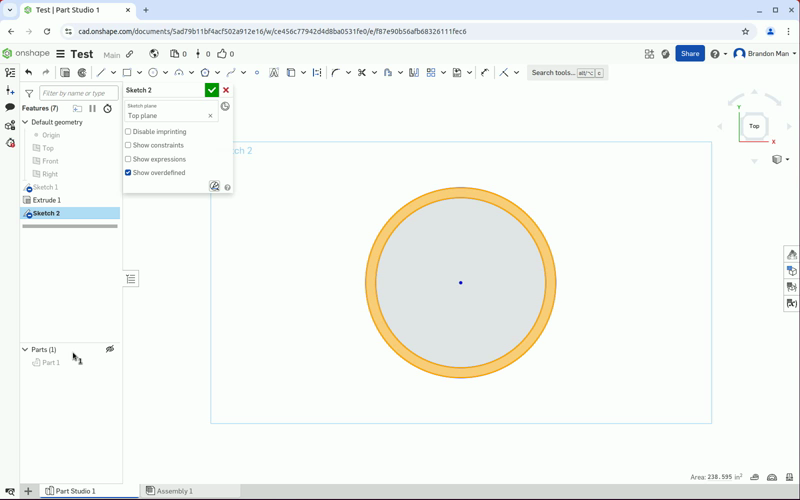
key(shift+e)
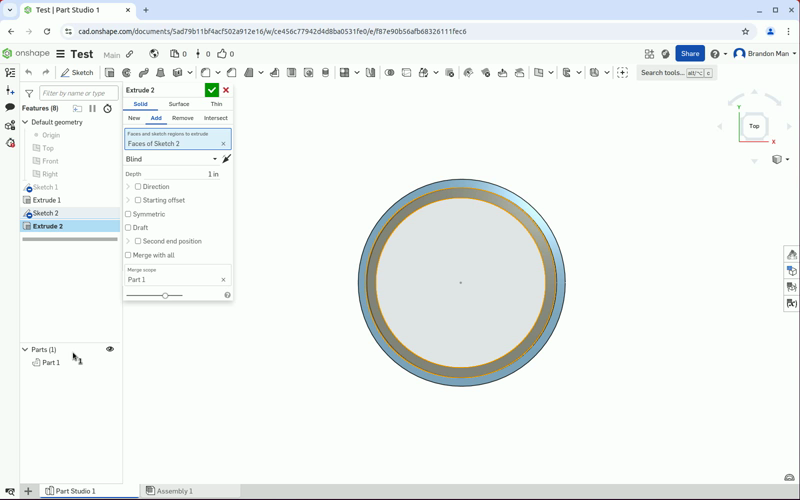
mouse_move(143, 106)
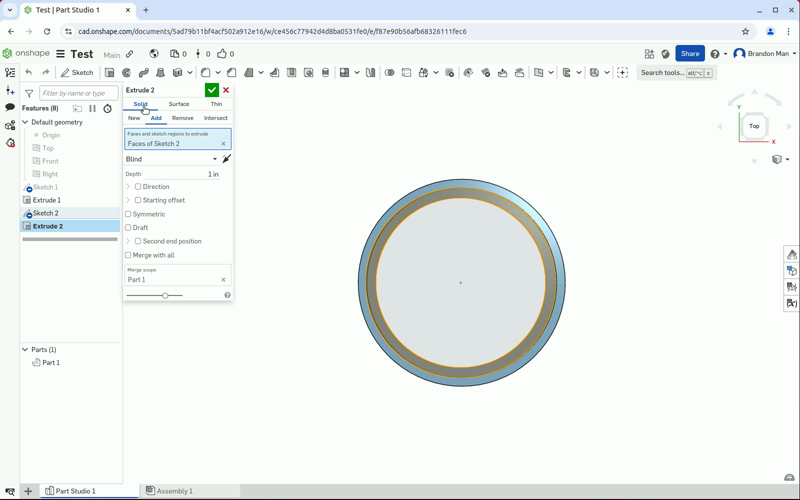
click(143, 106)
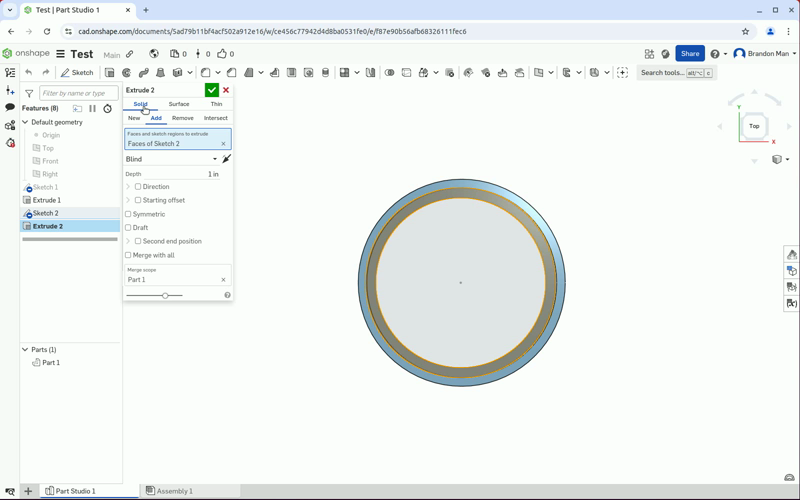
mouse_move(137, 120)
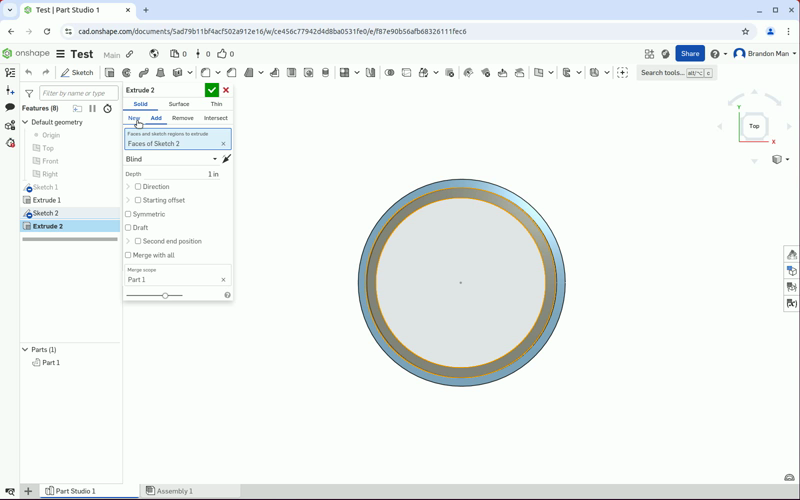
click(137, 120)
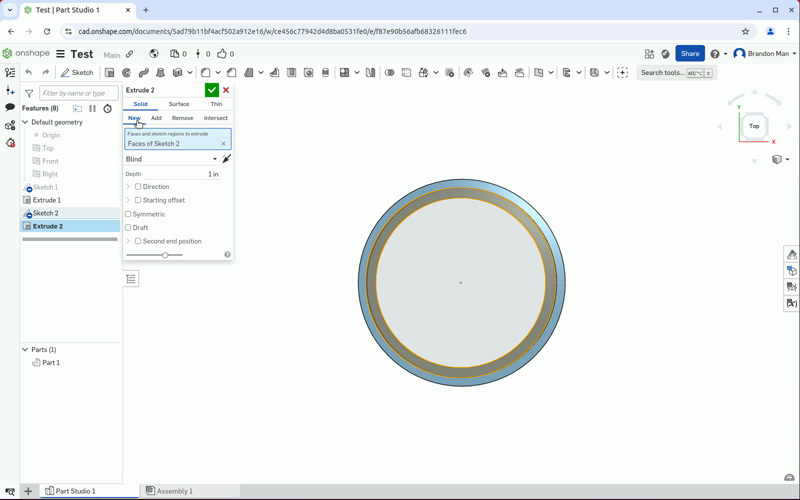
key(tab, 4)
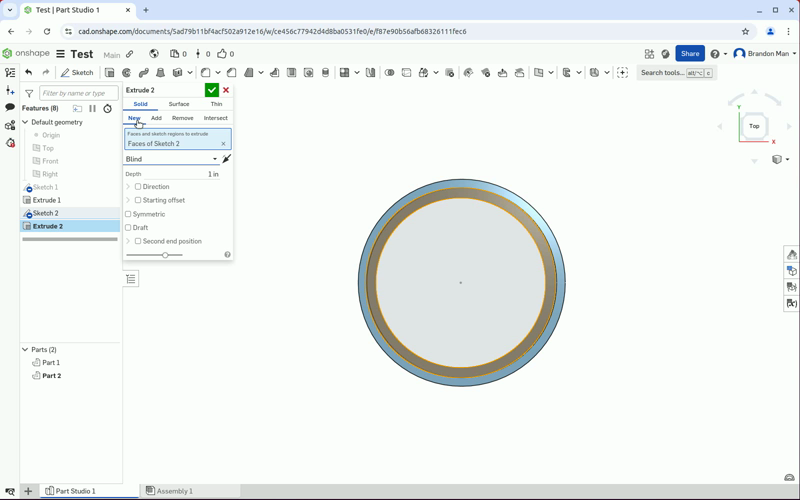
text(1.685)
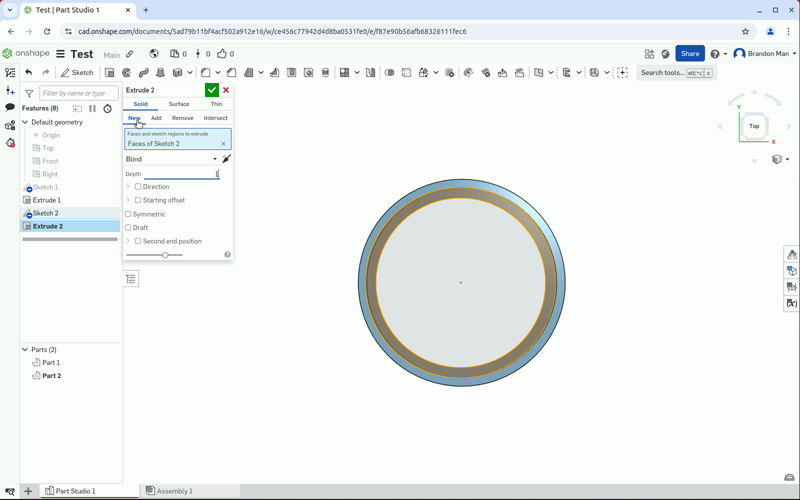
key(enter)
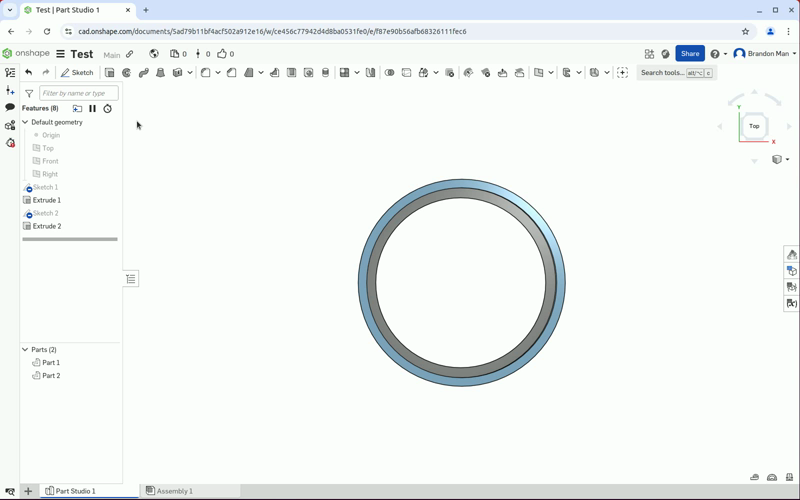
key(shift+h)
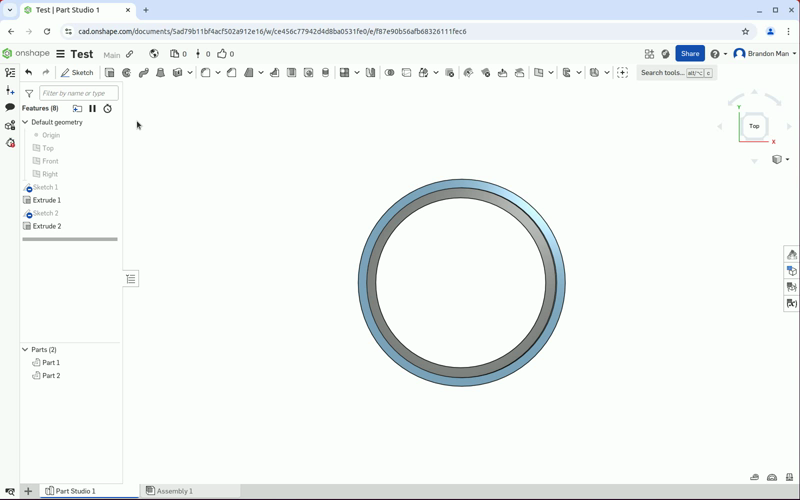
key(shift+h)
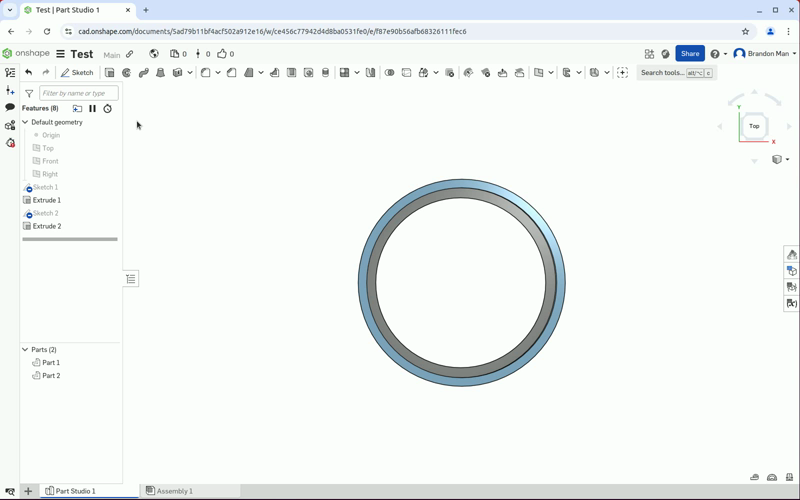
mouse_move(73, 189)
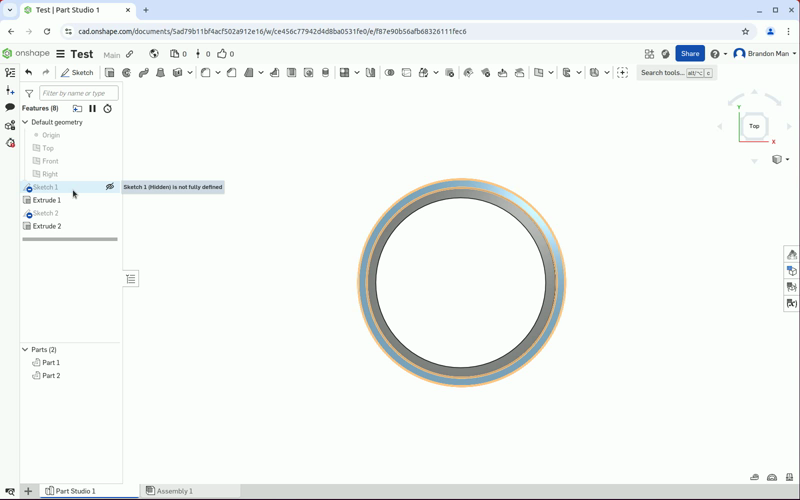
click(73, 189)
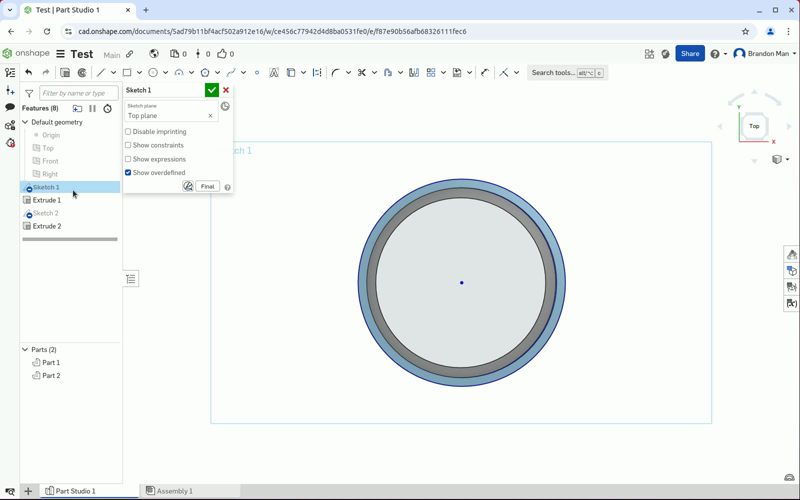
mouse_move(229, 92)
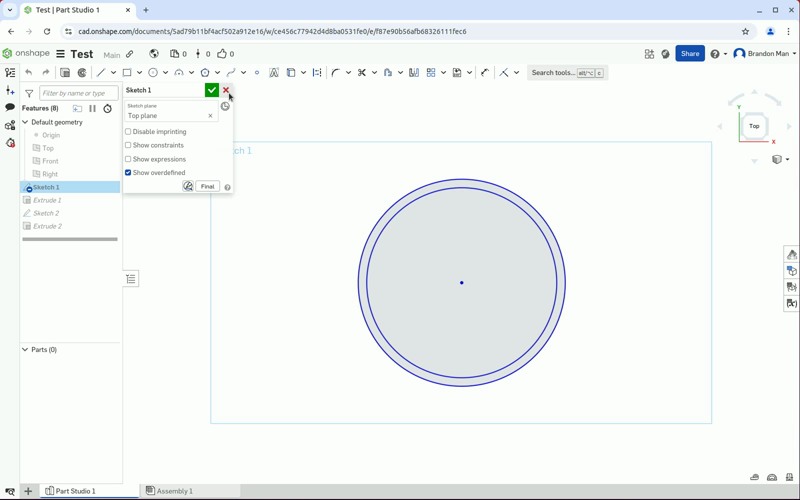
click(229, 92)
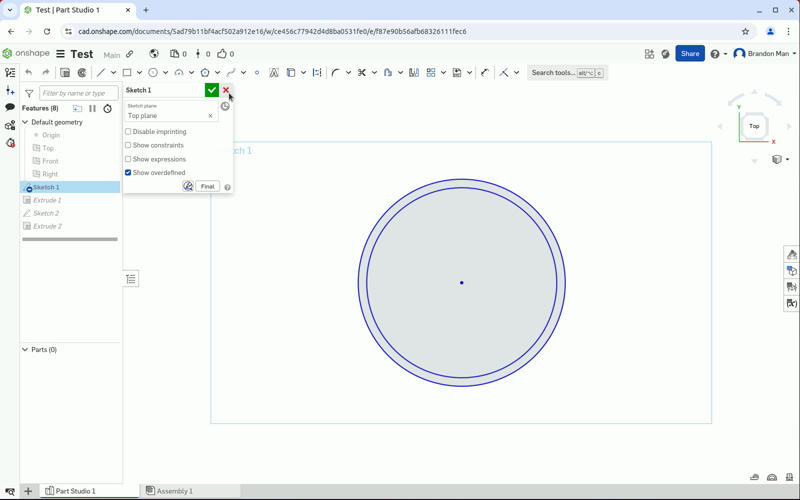
key(shift+s)
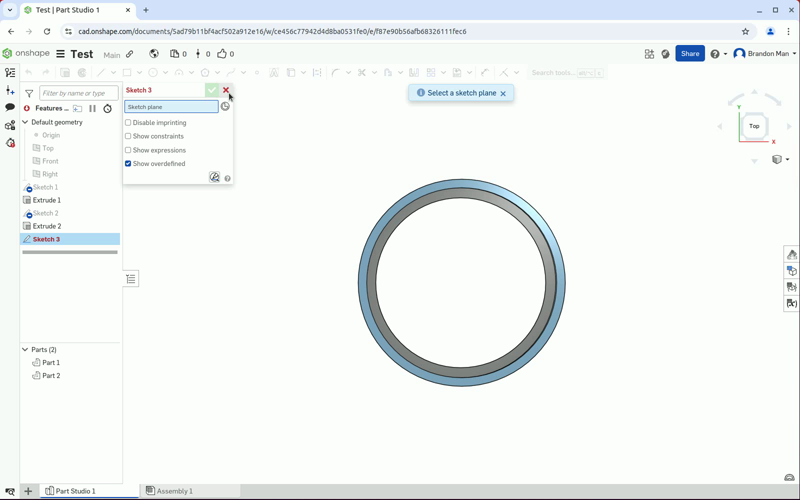
mouse_move(73, 150)
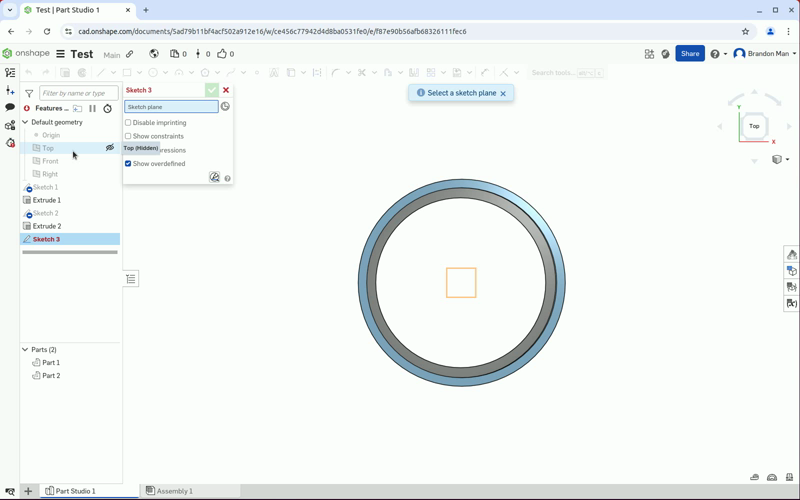
click(73, 150)
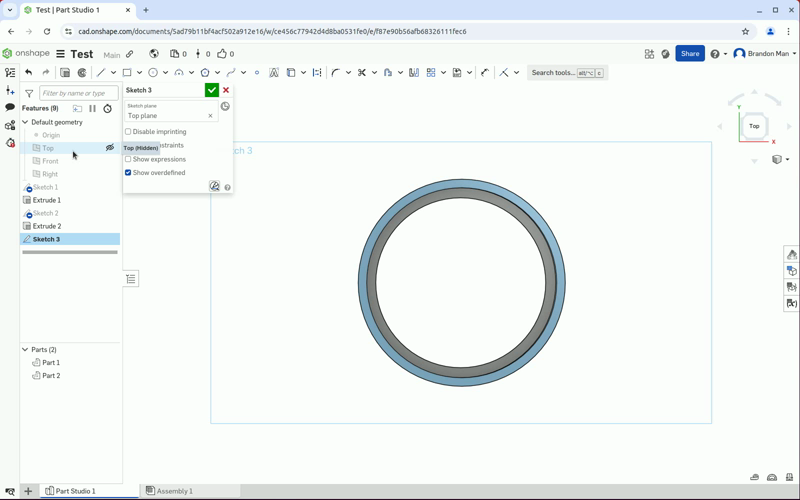
mouse_move(73, 352)
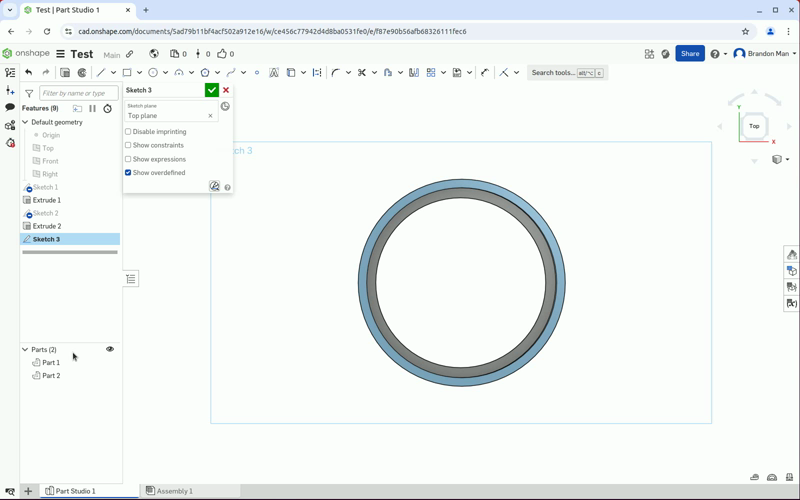
key(y)
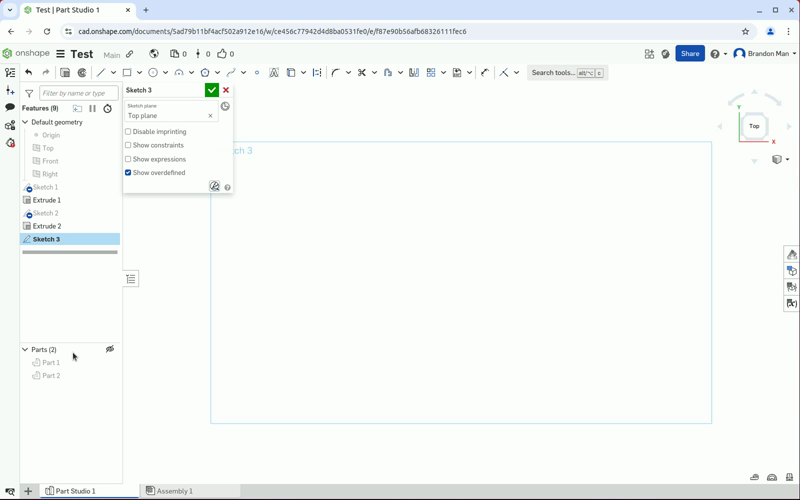
key(c)
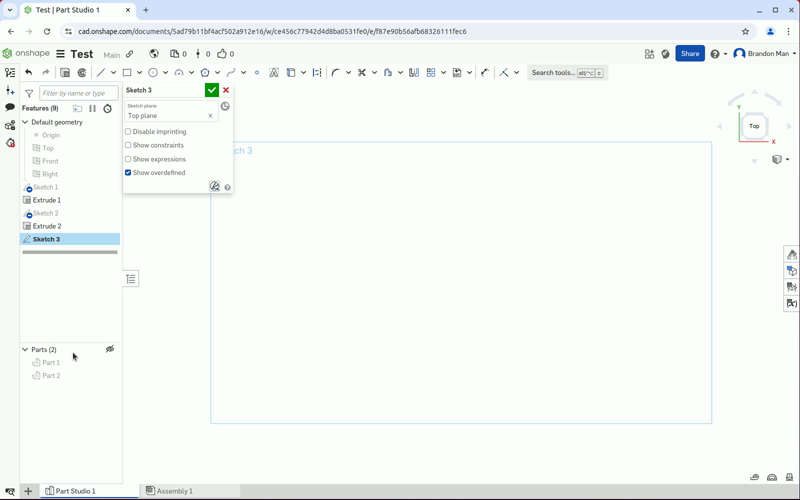
key_down(shift)
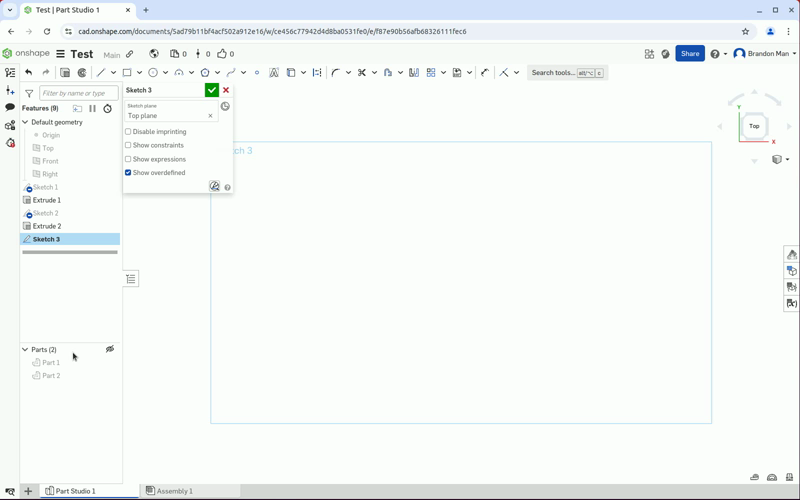
mouse_move(460, 282)
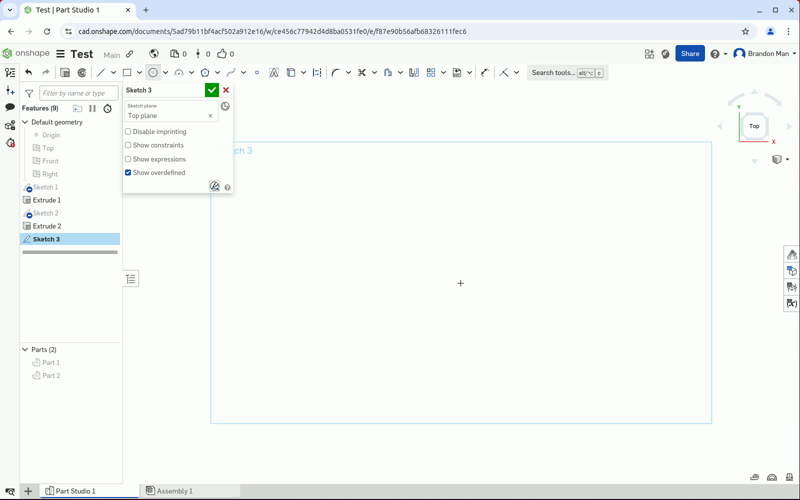
click(460, 282)
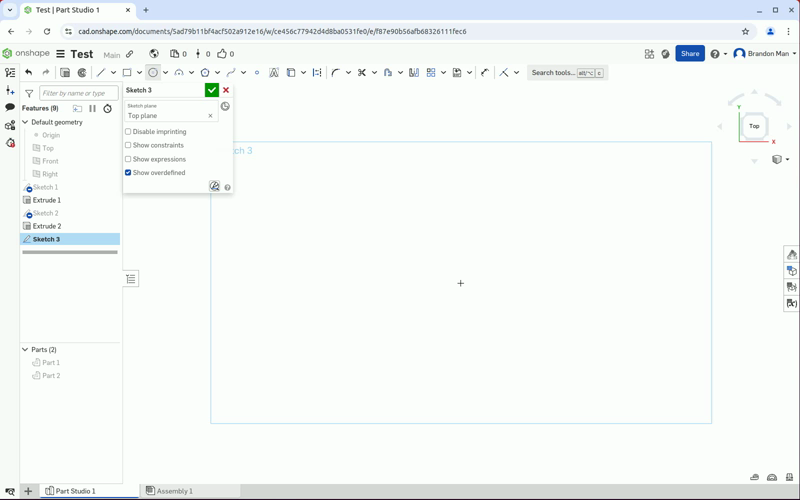
key_up(shift)
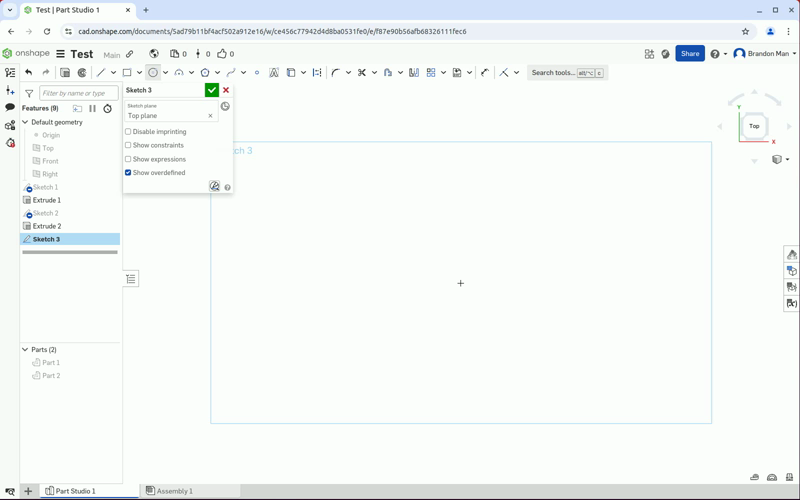
mouse_move(565, 282)
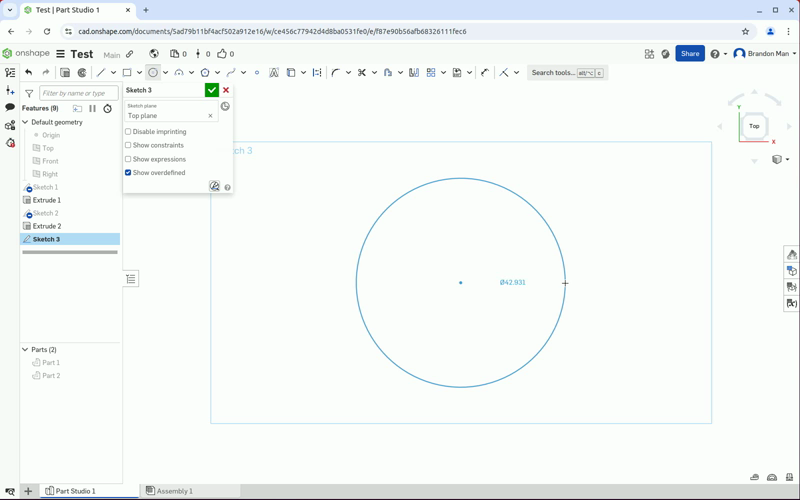
click(565, 282)
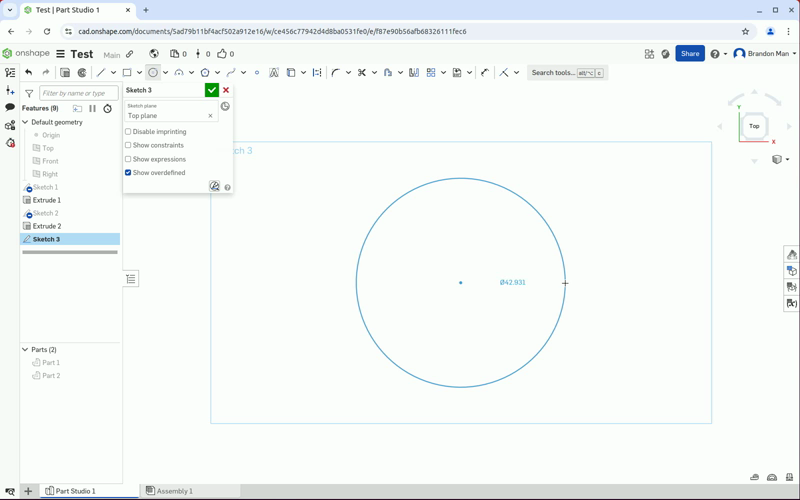
key(esc)
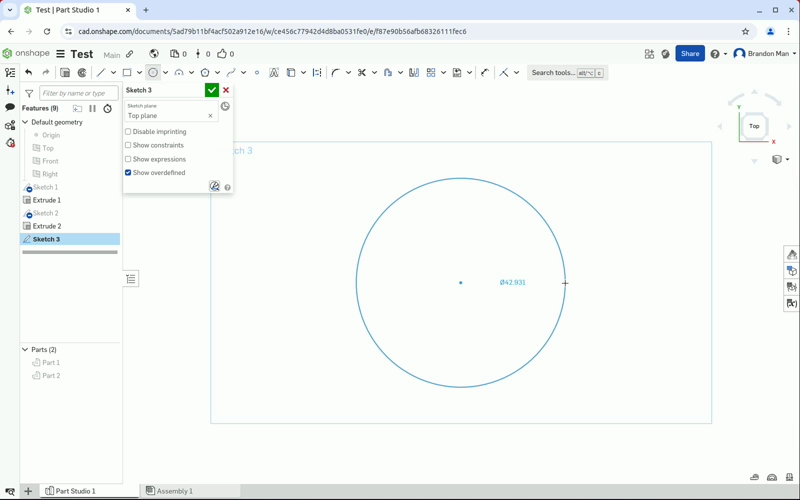
key(c)
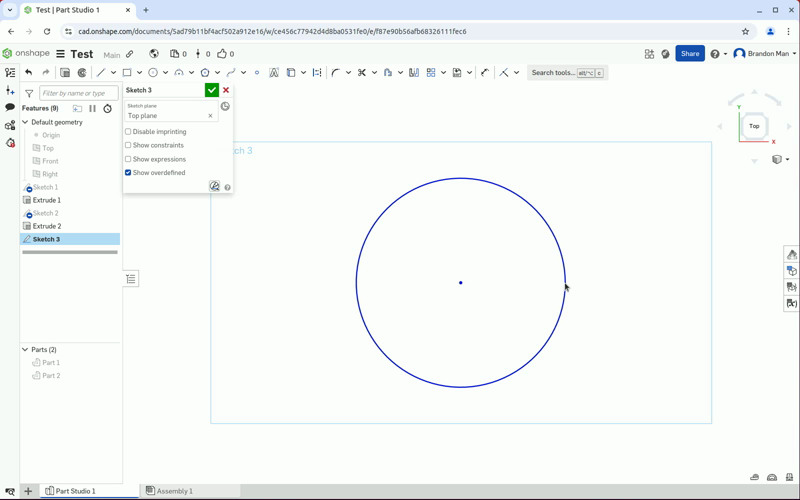
key_down(shift)
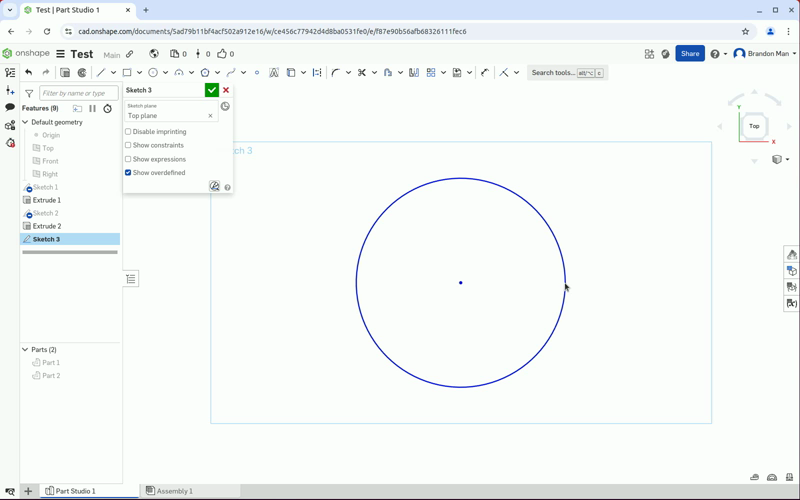
mouse_move(460, 282)
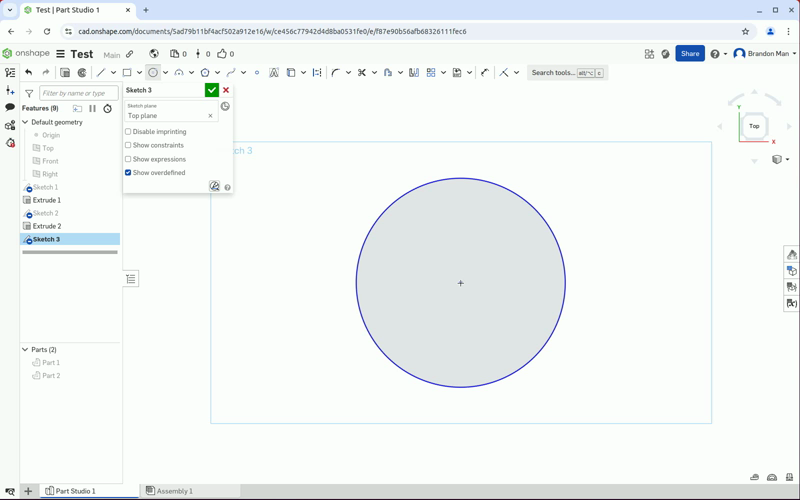
click(460, 282)
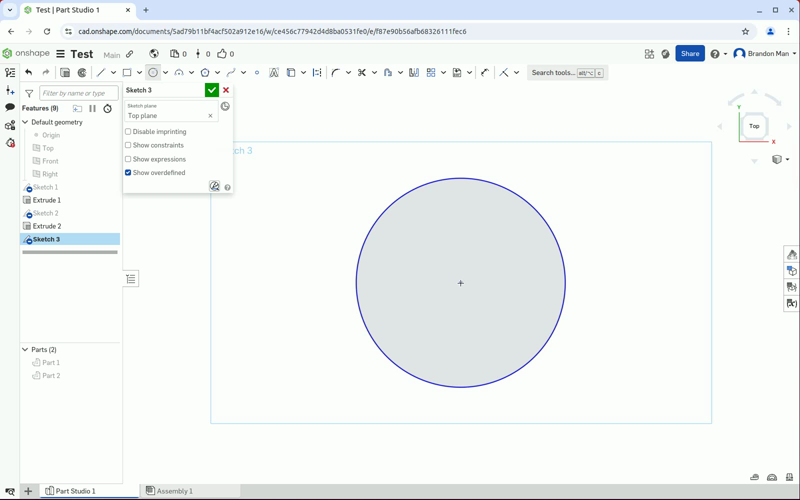
key_up(shift)
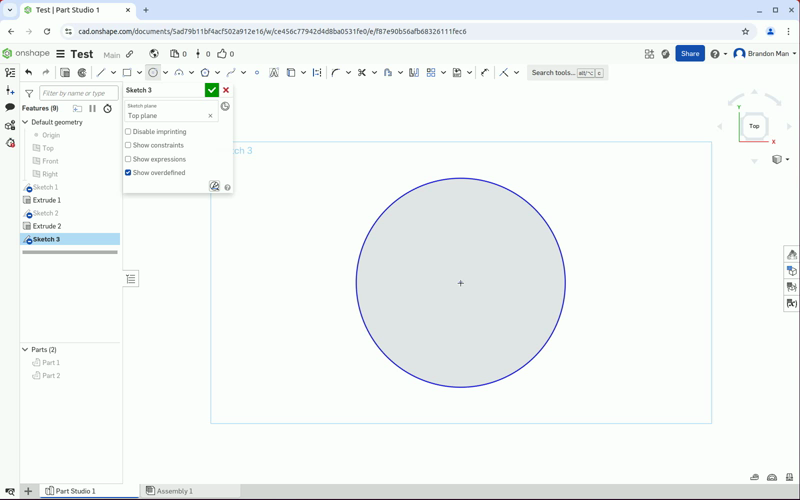
mouse_move(545, 282)
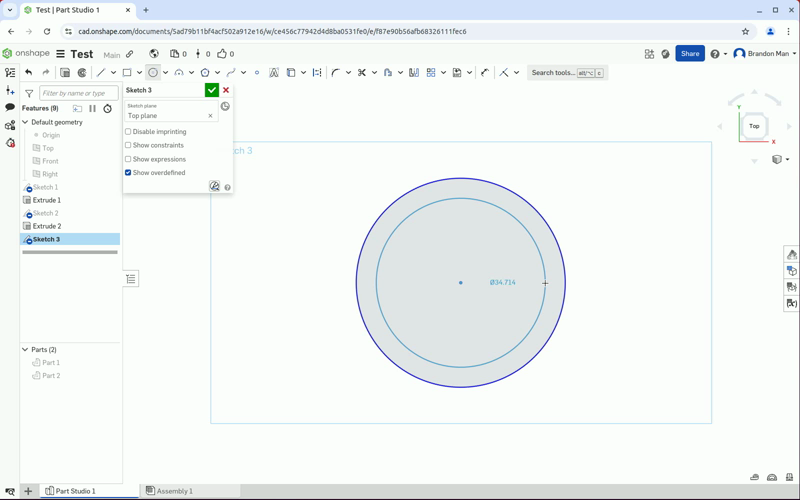
click(545, 282)
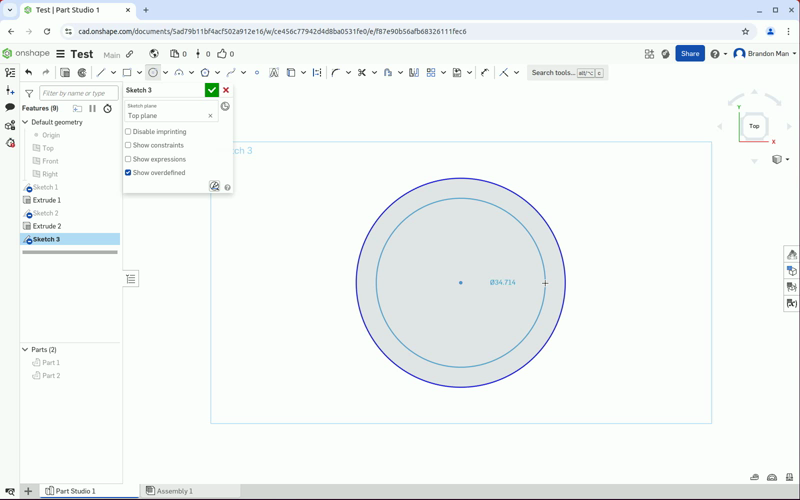
key(esc)
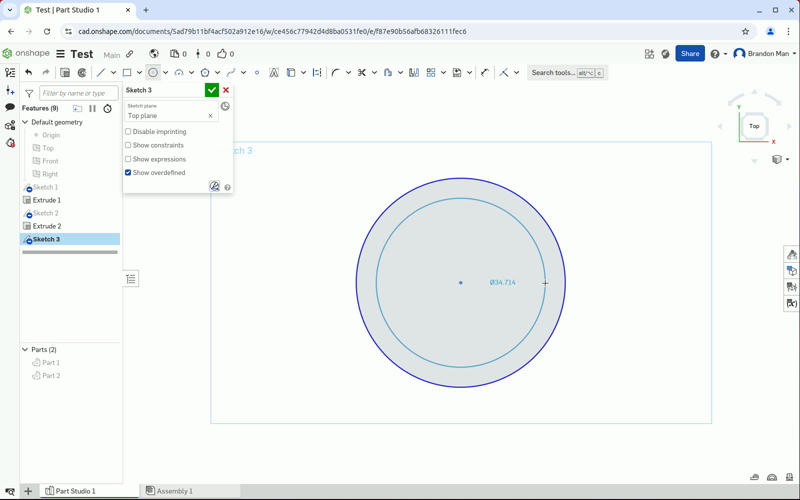
mouse_move(555, 297)
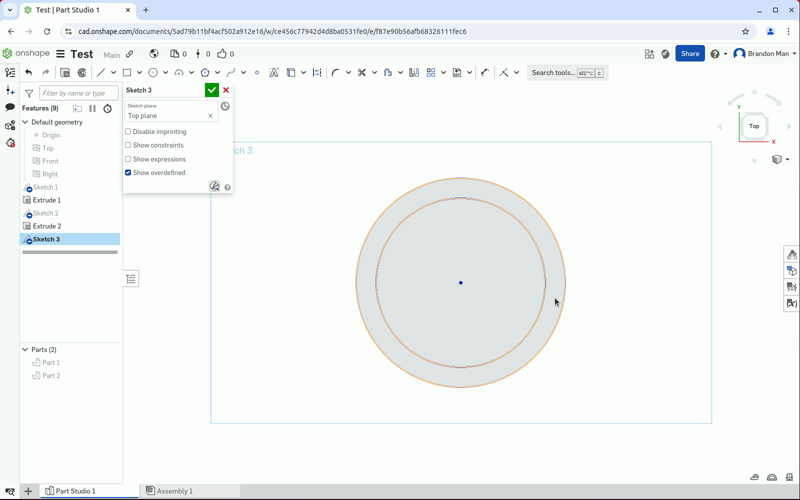
click(555, 297)
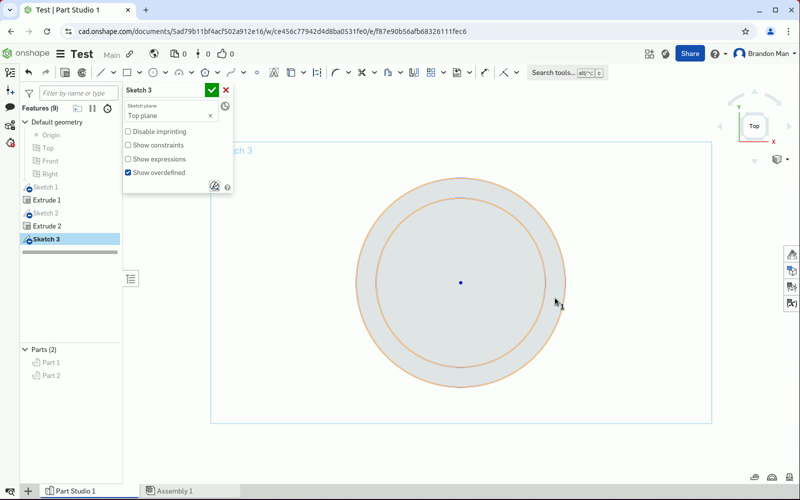
mouse_move(73, 352)
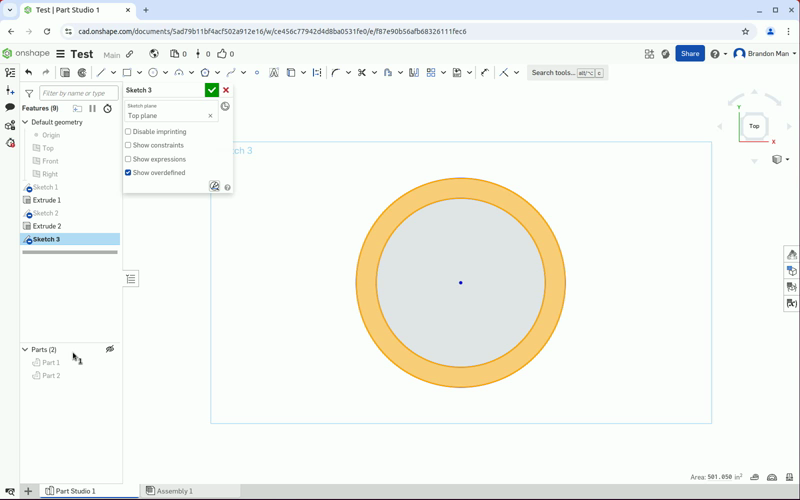
key(shift+y)
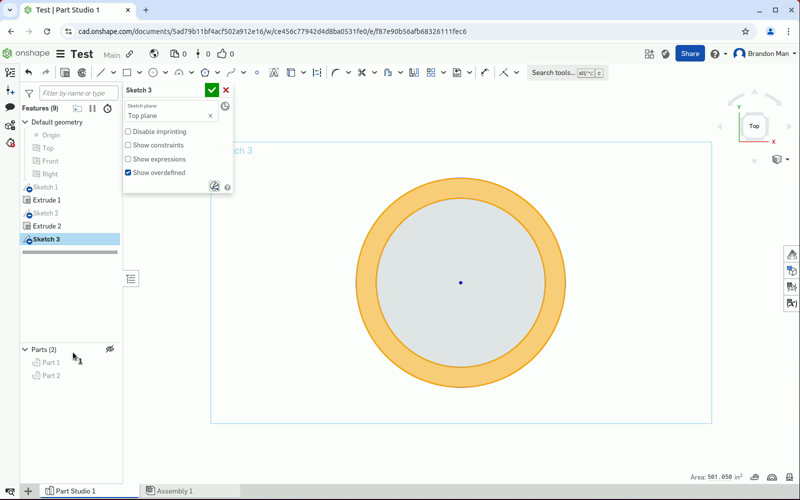
key(shift+e)
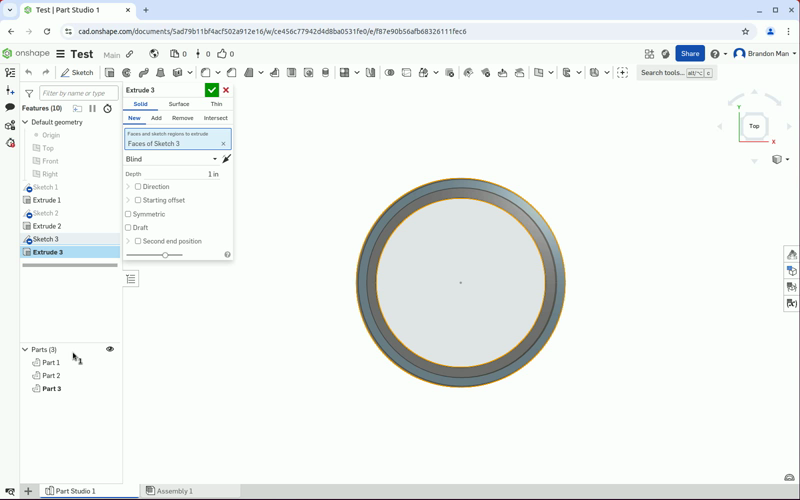
mouse_move(143, 106)
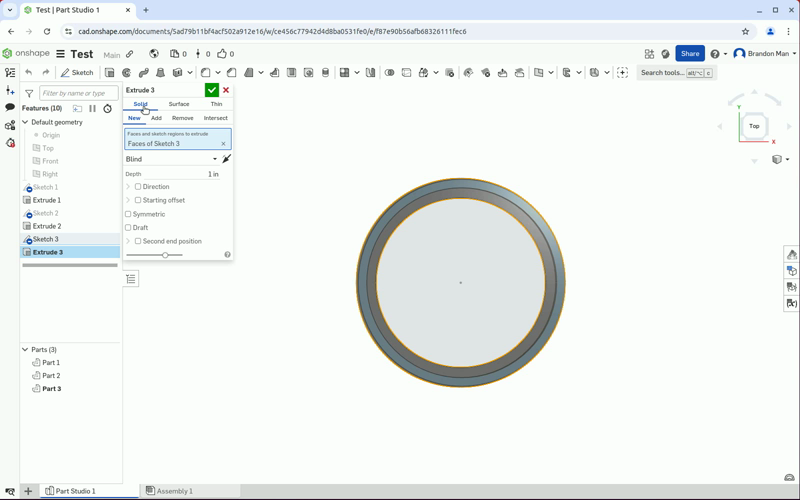
click(143, 106)
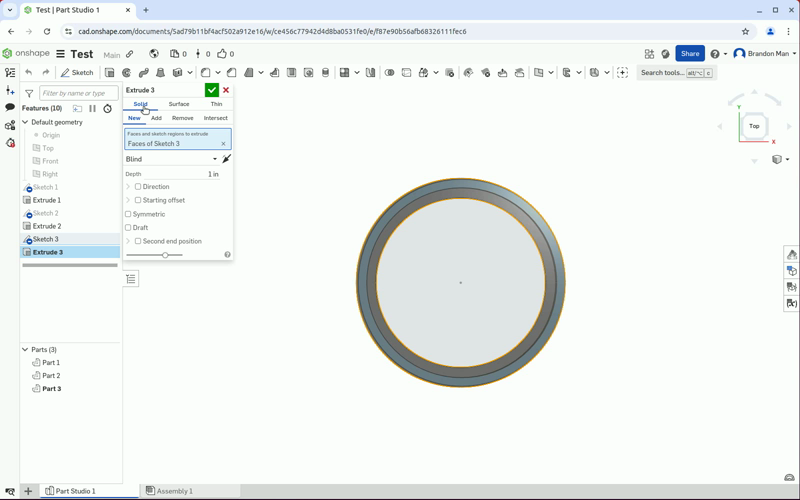
mouse_move(137, 120)
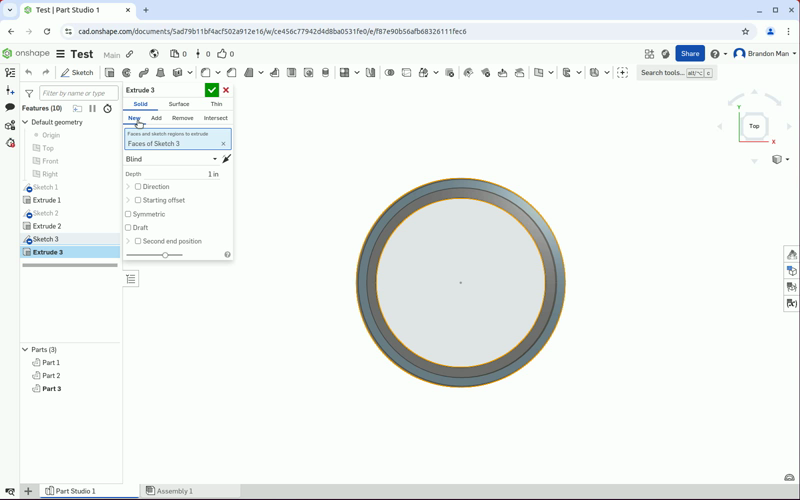
click(137, 120)
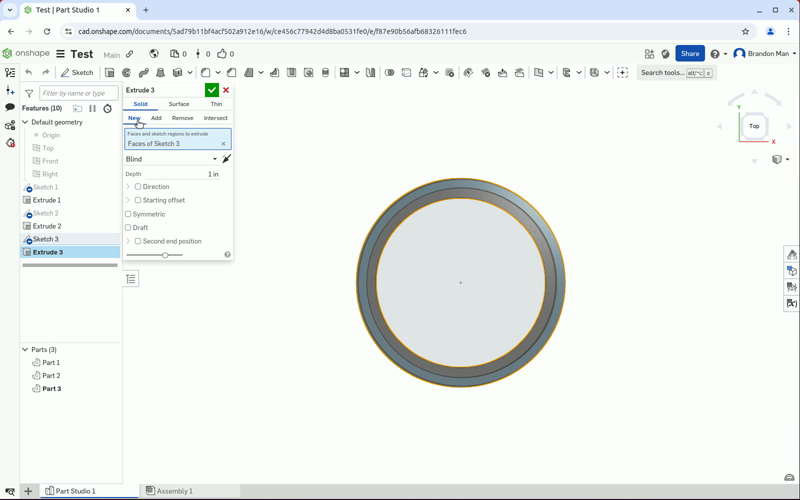
key(tab, 4)
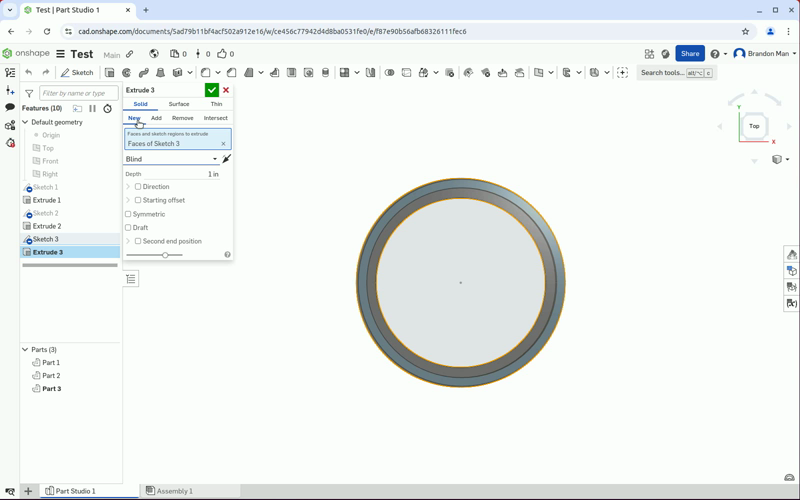
text(1.685)
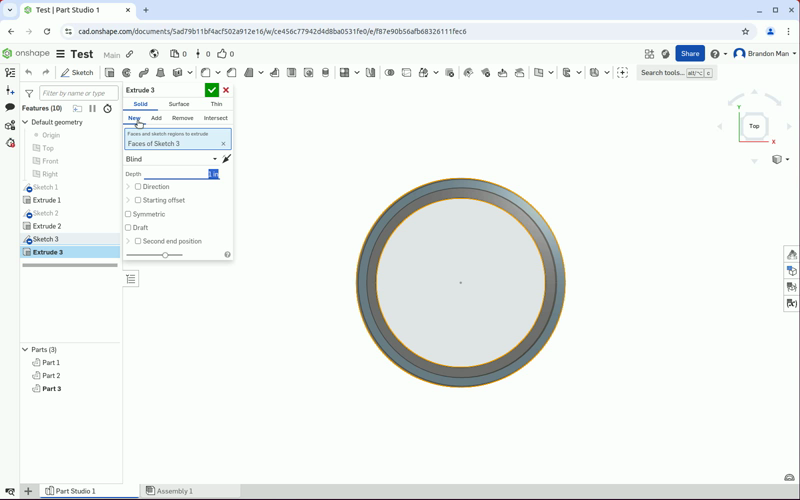
key(enter)
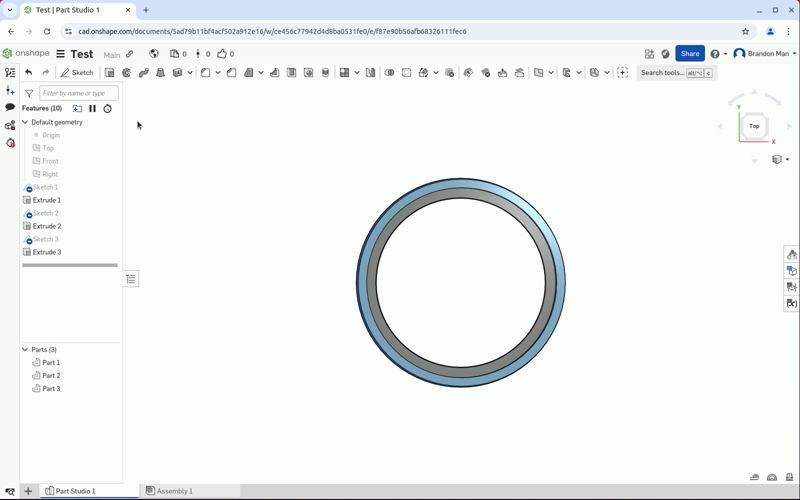
key(shift+h)
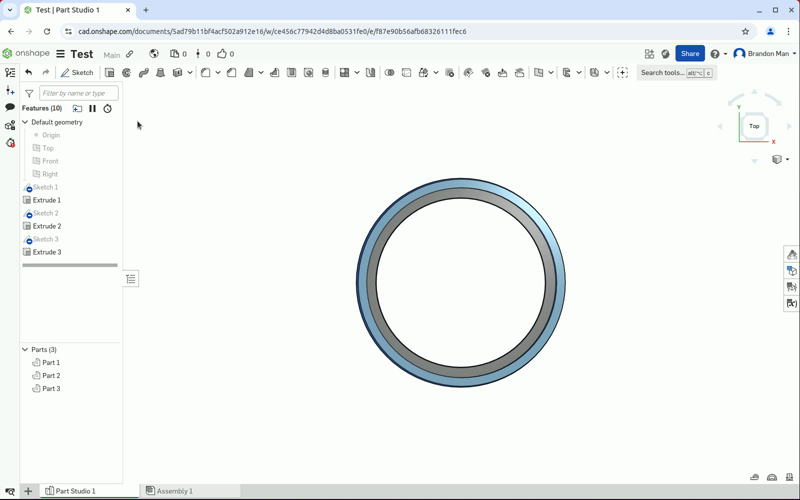
key(shift+h)
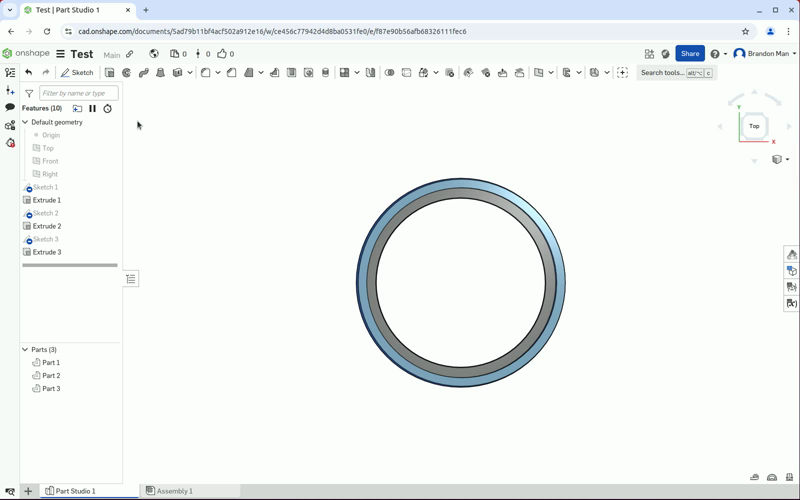
mouse_move(73, 189)
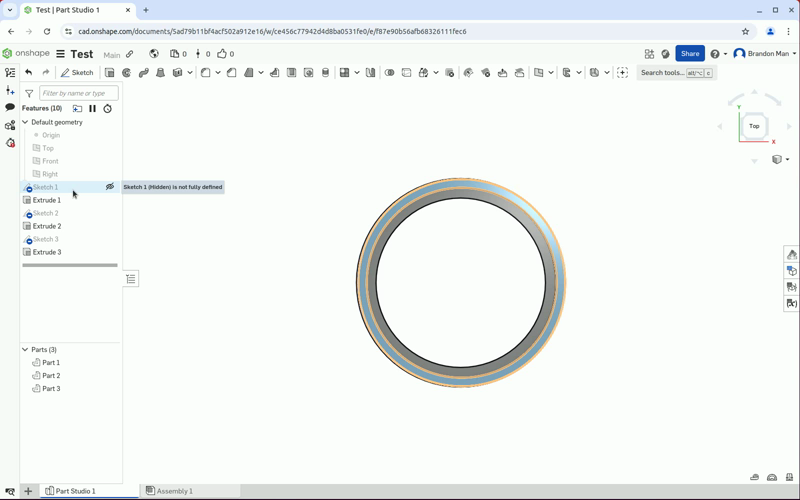
click(73, 189)
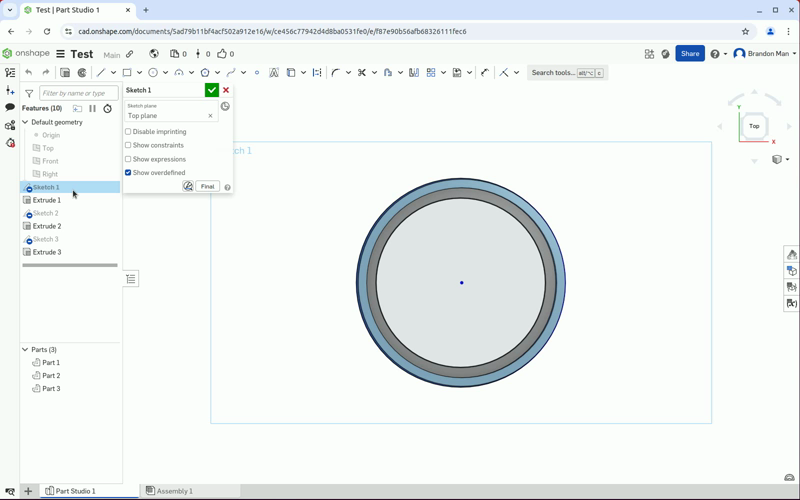
mouse_move(229, 92)
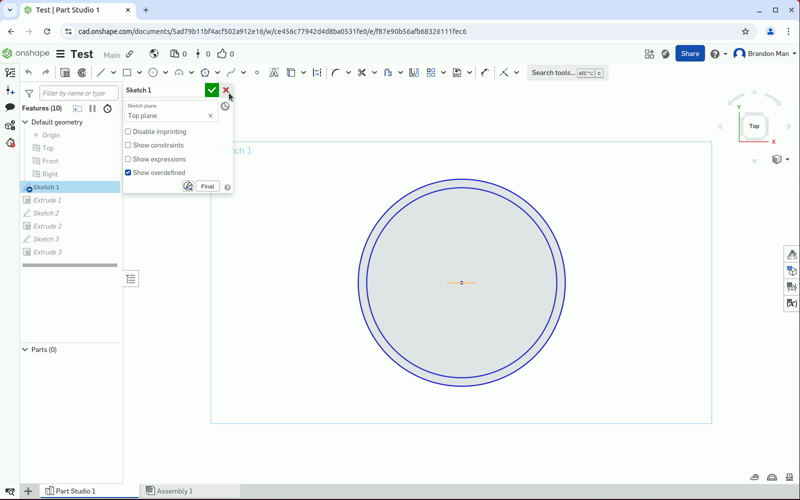
click(229, 92)
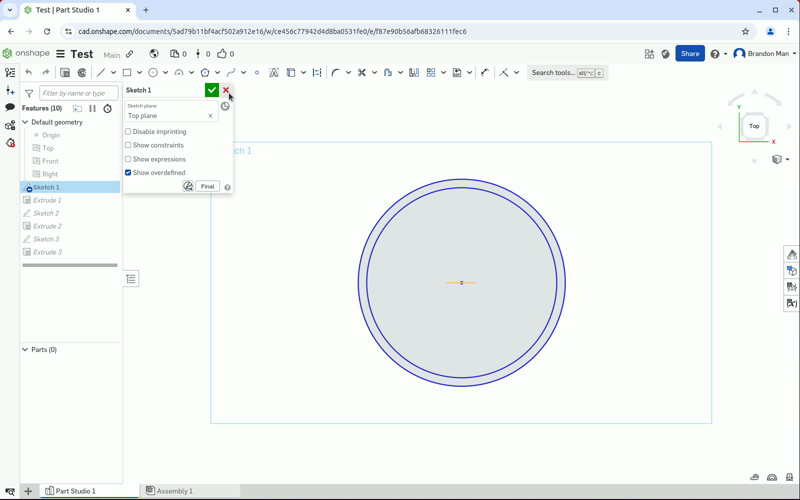
key(shift+s)
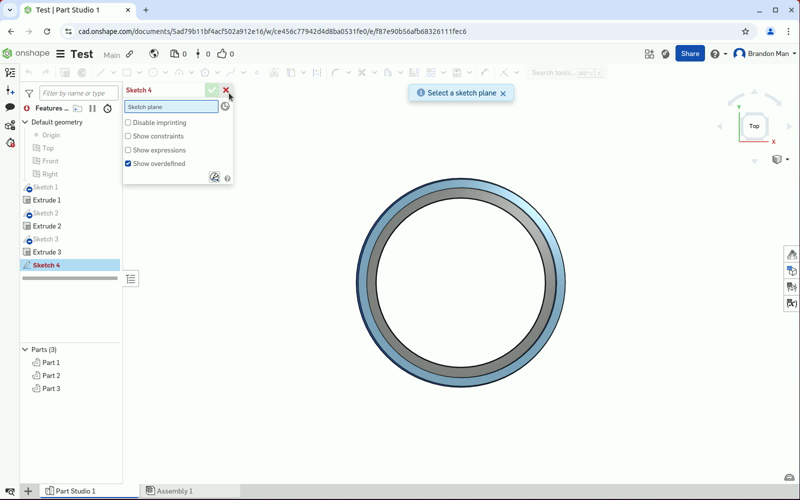
mouse_move(73, 150)
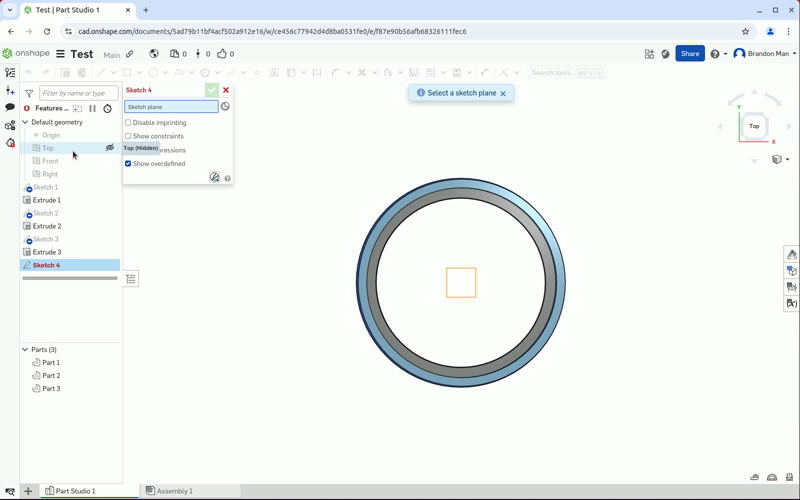
click(73, 150)
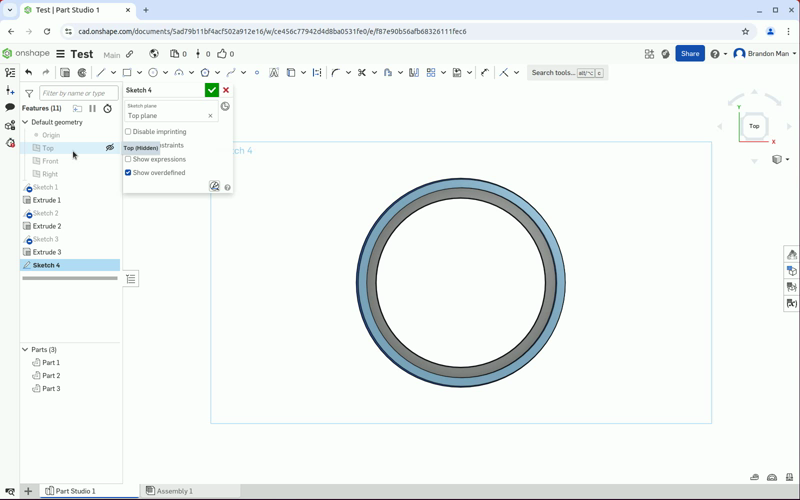
mouse_move(73, 352)
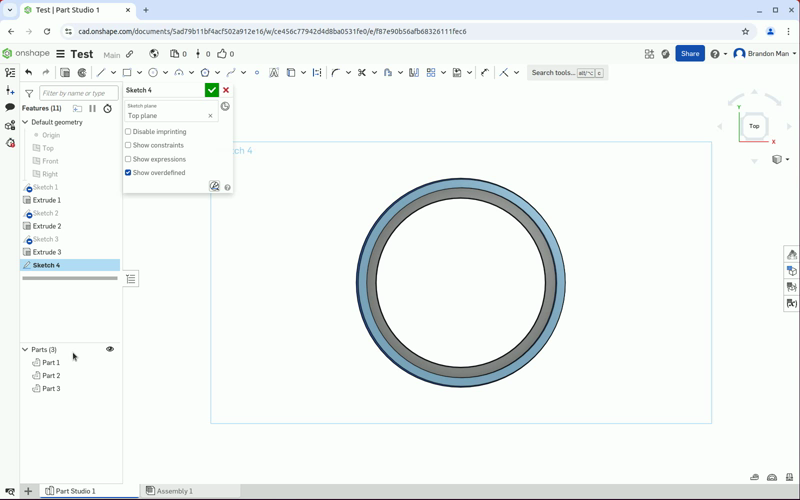
key(y)
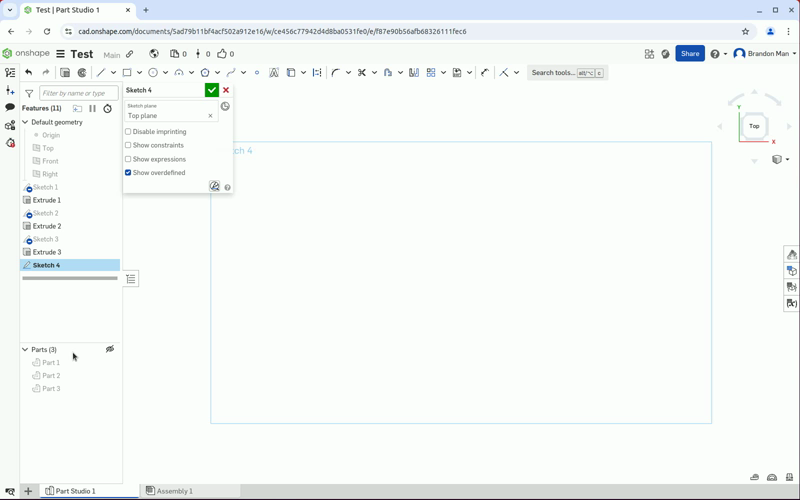
key(c)
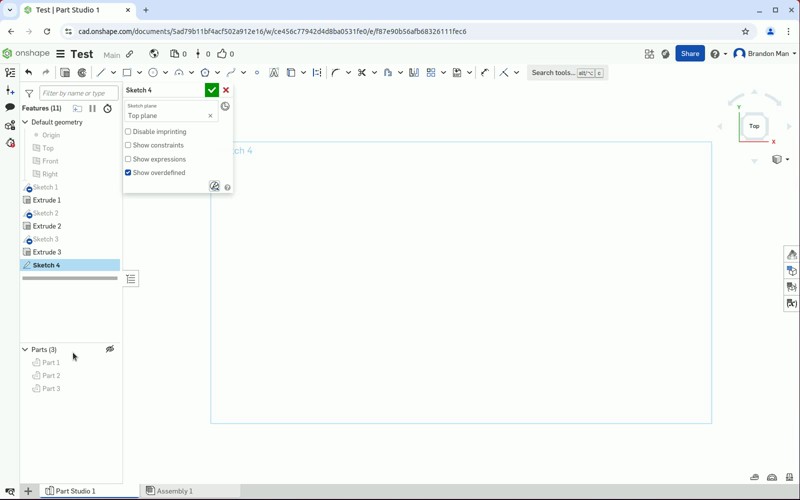
key_down(shift)
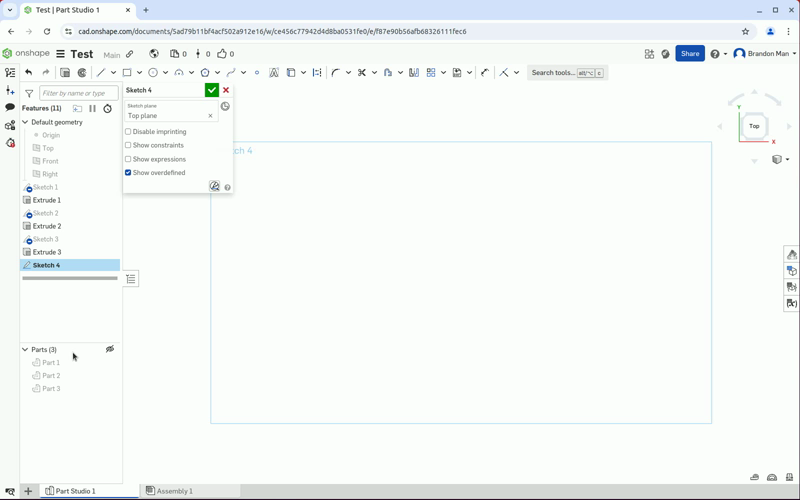
mouse_move(461, 282)
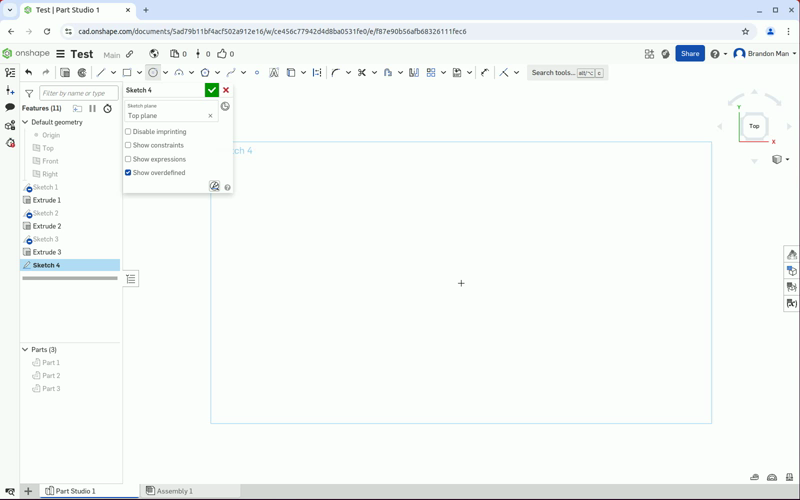
click(461, 282)
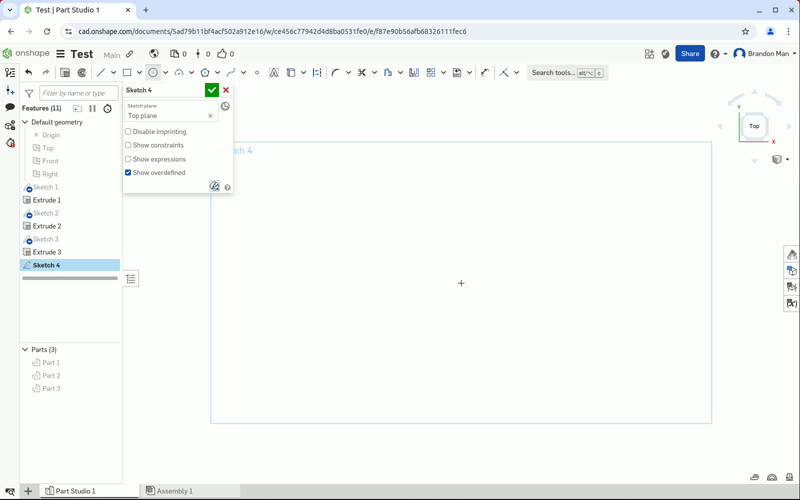
key_up(shift)
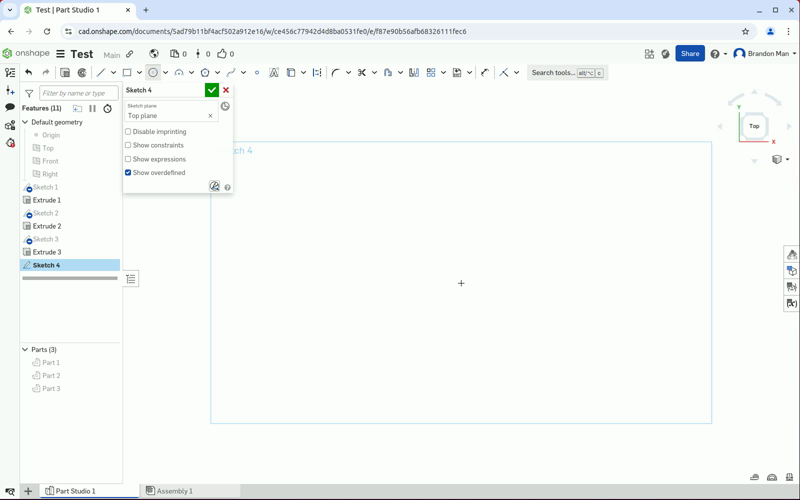
mouse_move(574, 282)
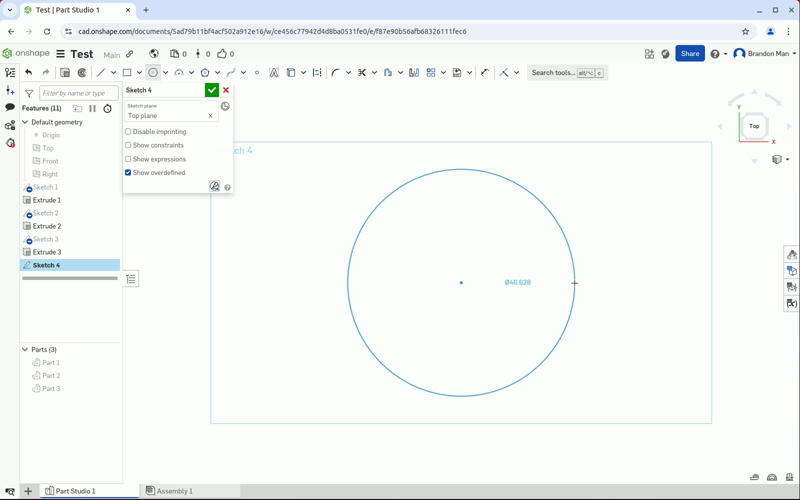
click(574, 282)
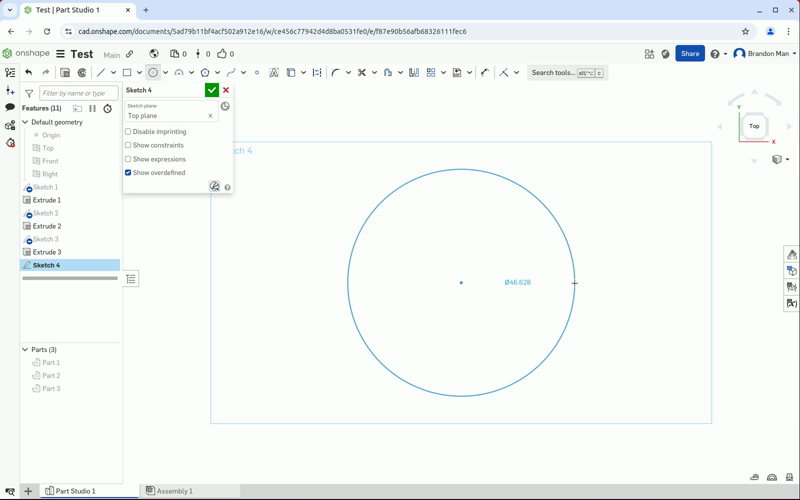
key(esc)
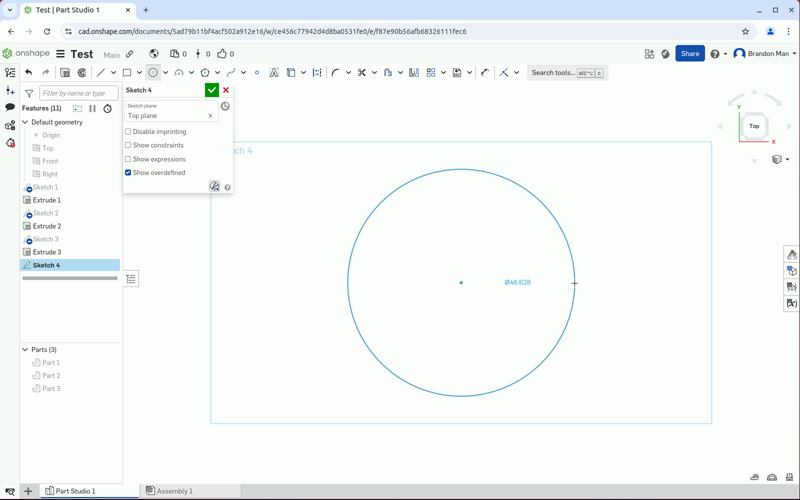
key(c)
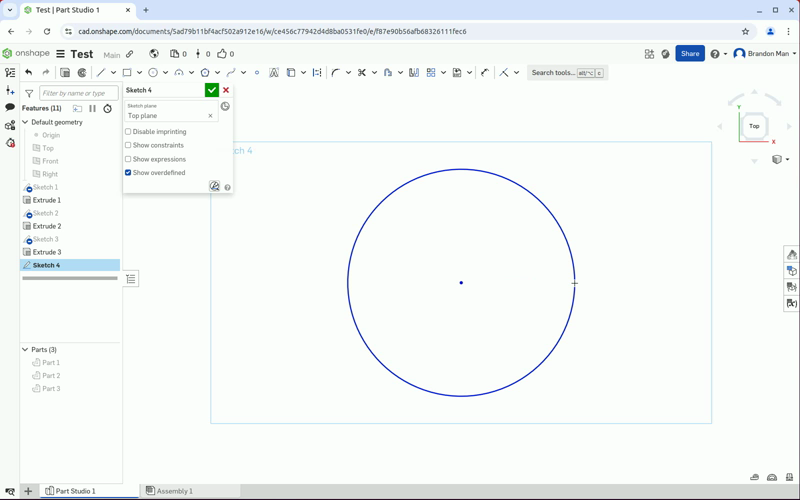
key_down(shift)
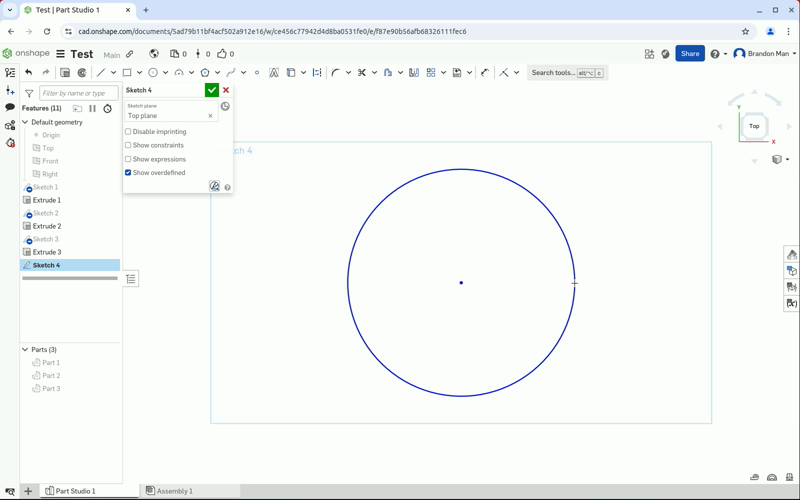
mouse_move(461, 282)
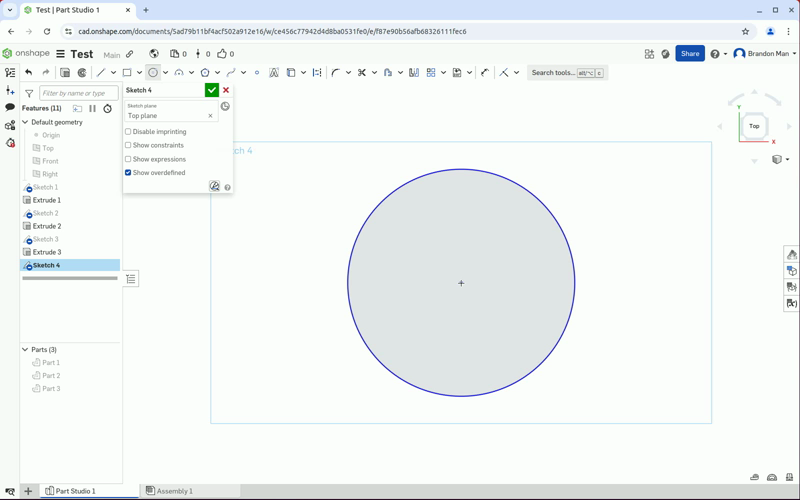
click(461, 282)
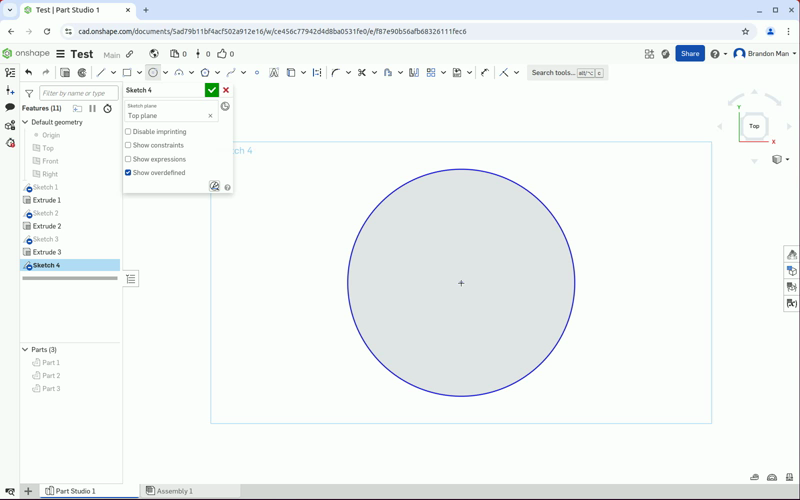
key_up(shift)
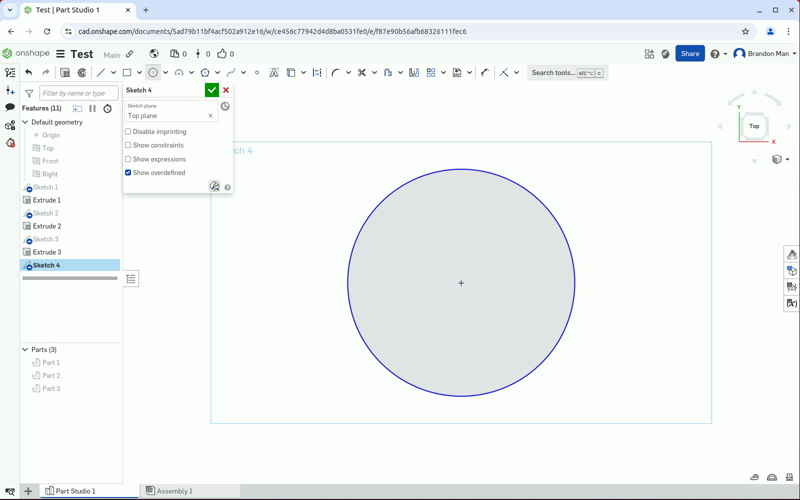
mouse_move(565, 282)
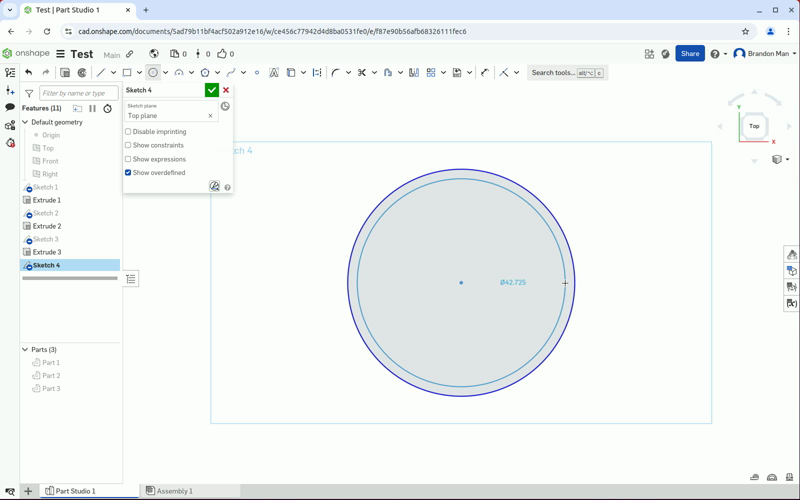
click(565, 282)
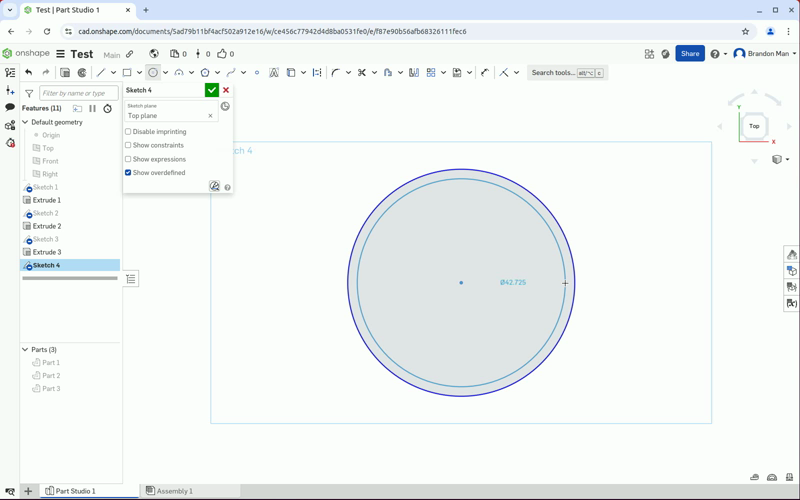
key(esc)
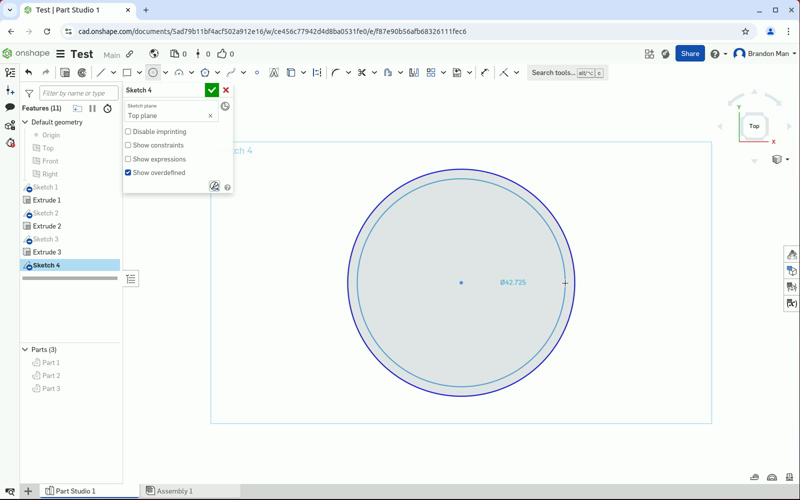
mouse_move(370, 223)
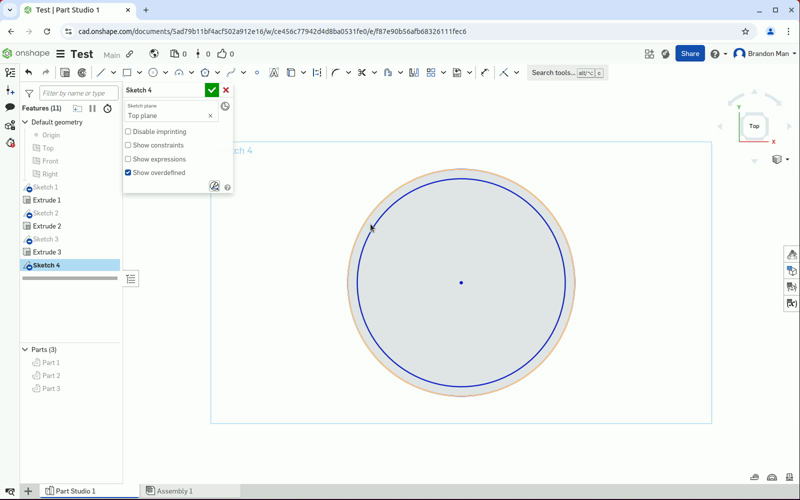
click(370, 223)
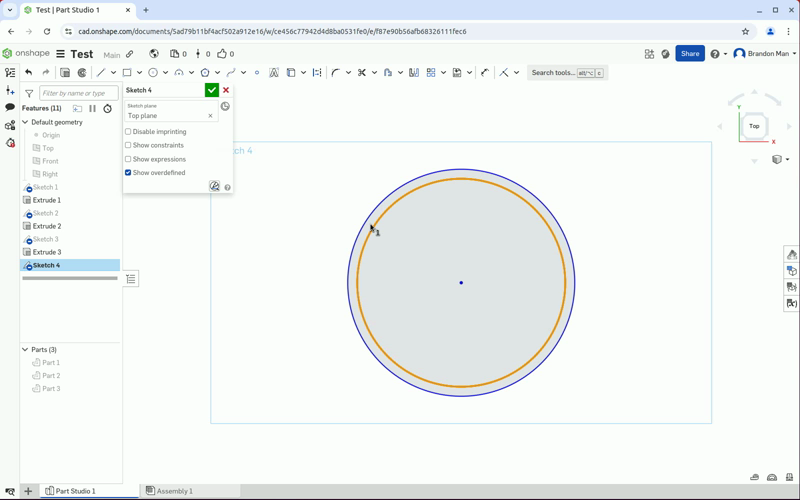
mouse_move(73, 352)
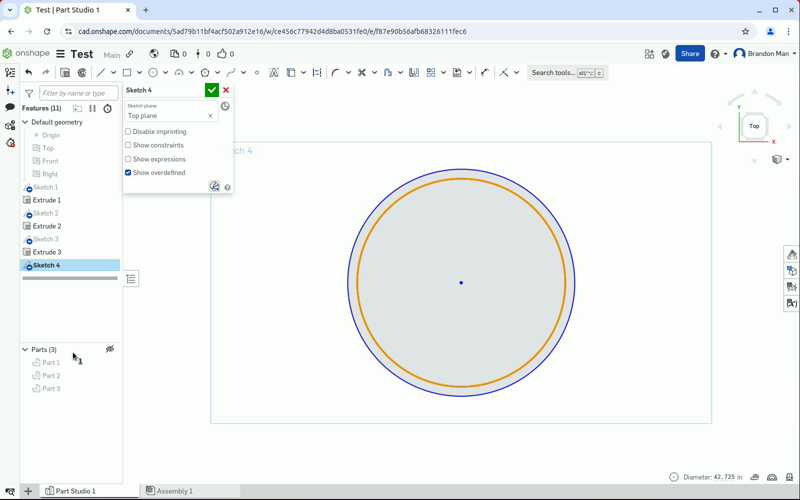
key(shift+y)
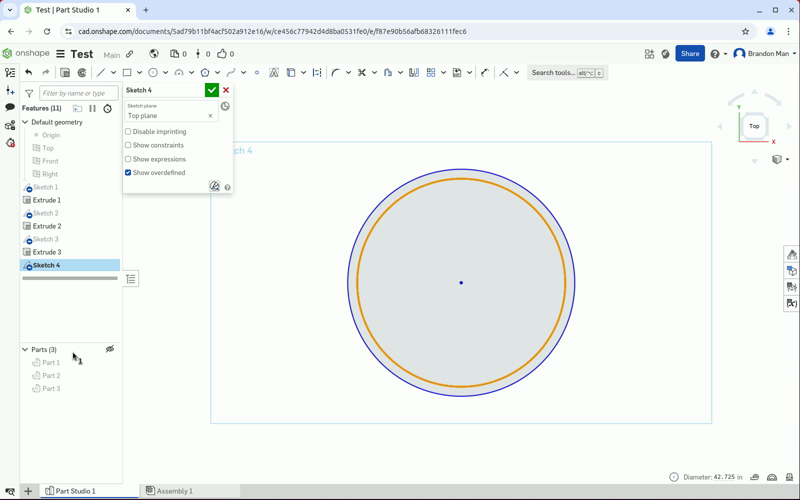
key(shift+e)
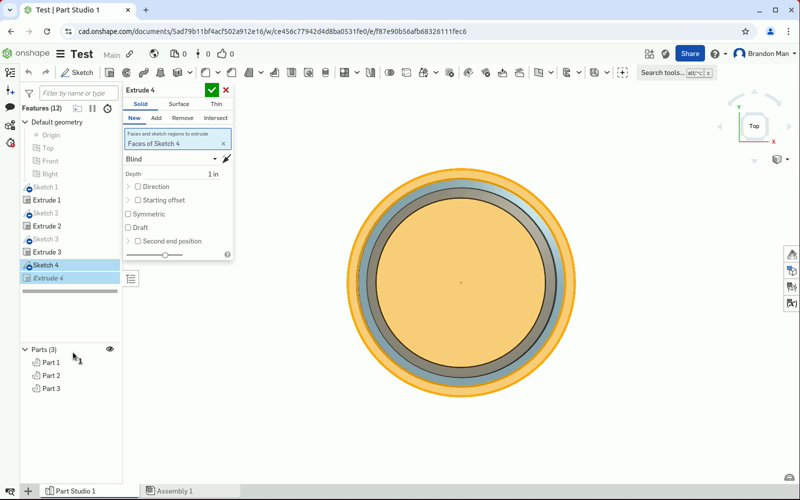
mouse_move(143, 106)
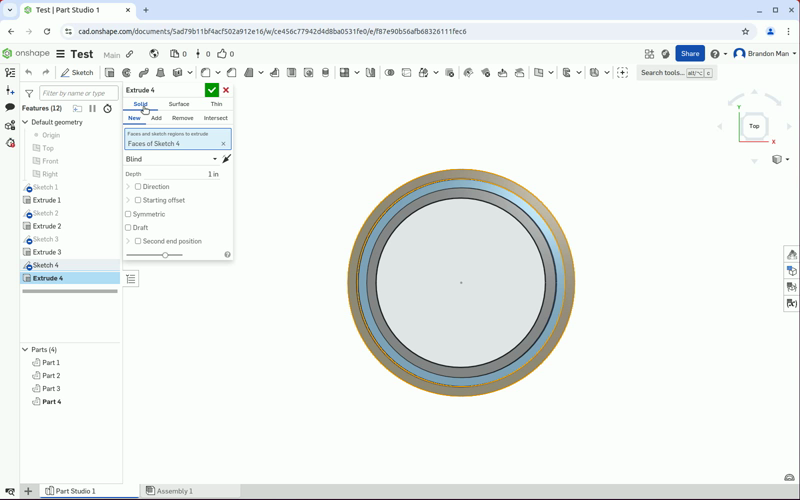
click(143, 106)
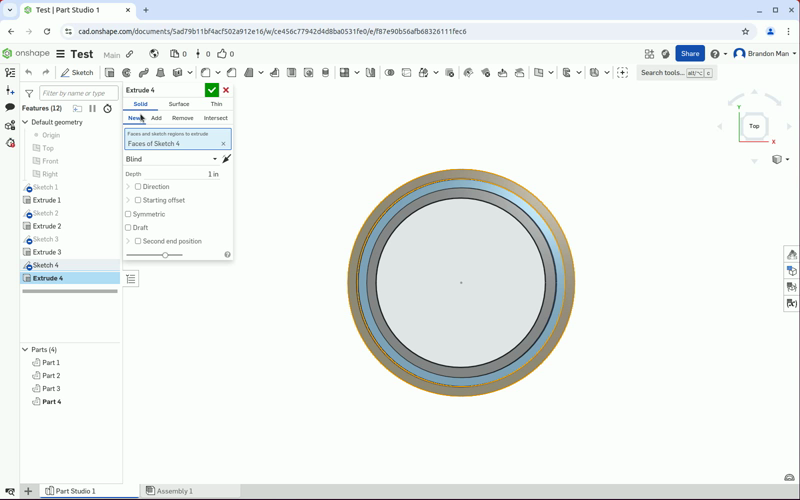
mouse_move(137, 120)
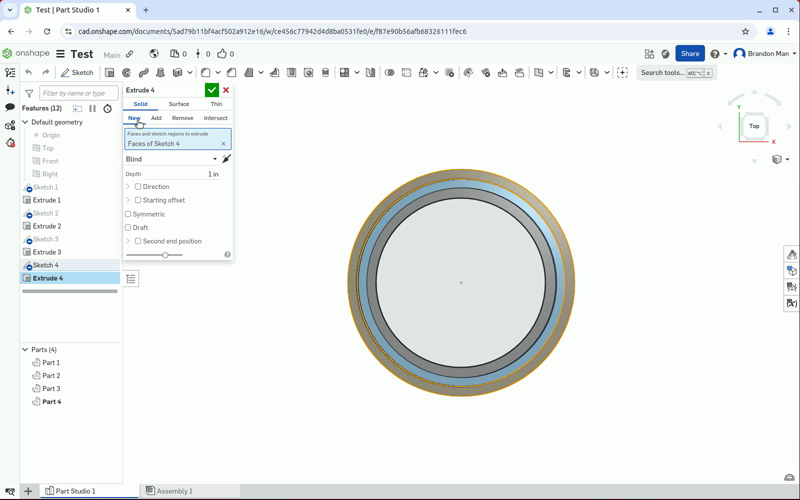
click(137, 120)
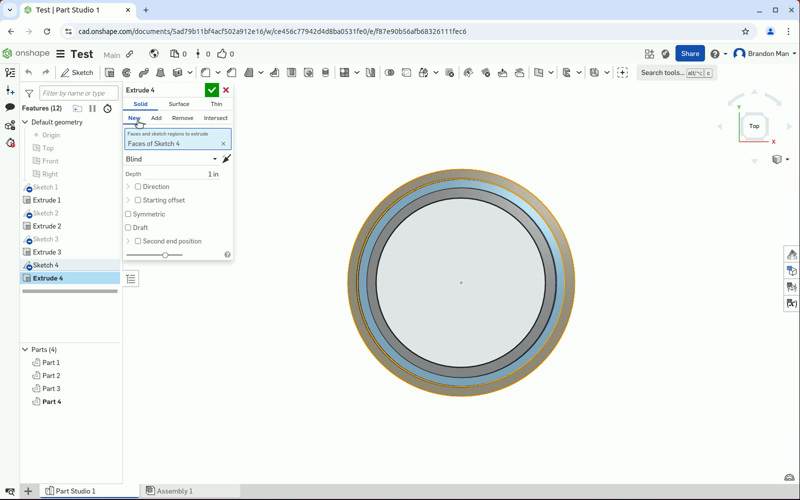
key(tab, 4)
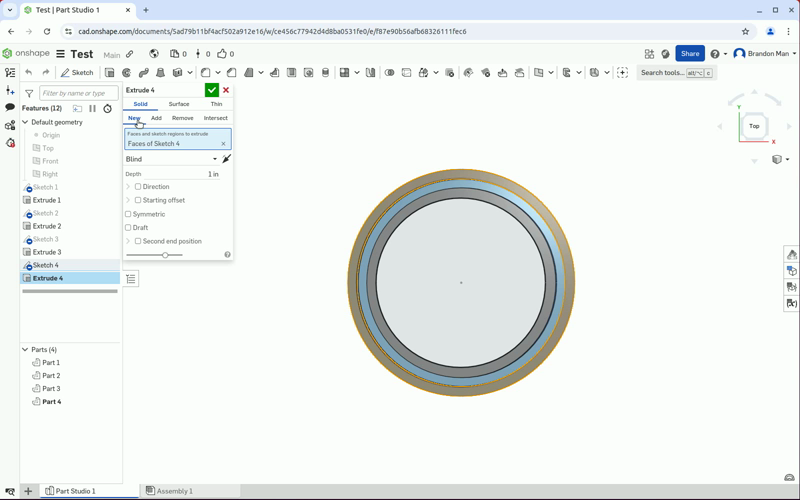
text(6.018)
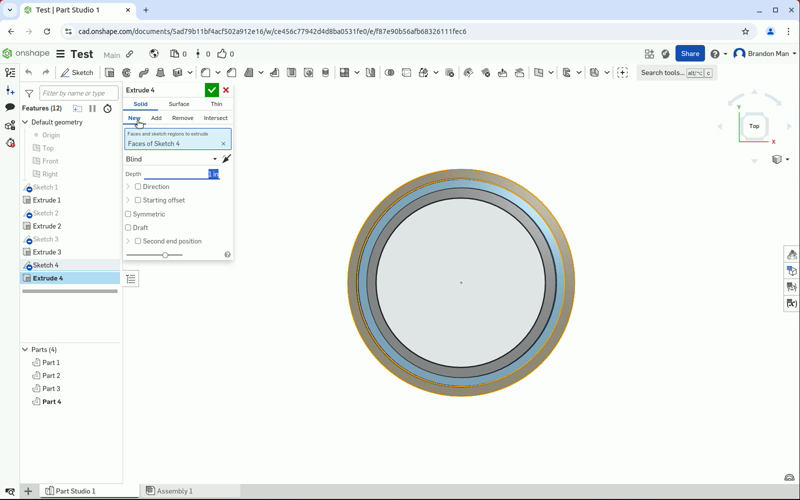
key(enter)
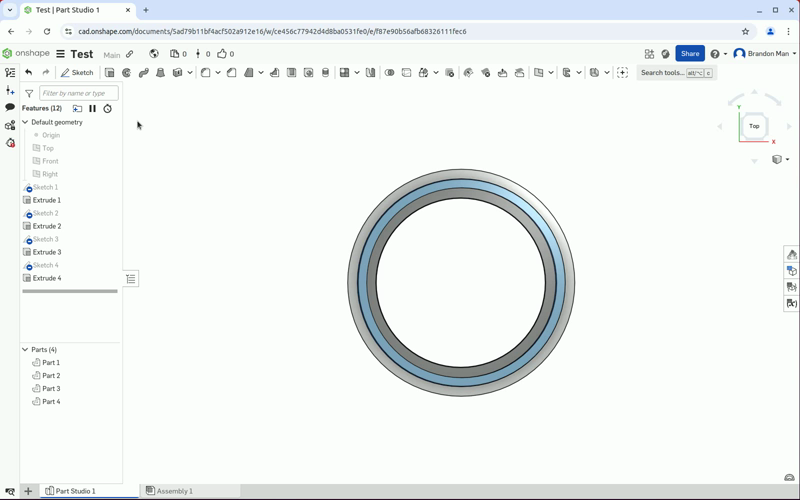
key(shift+h)
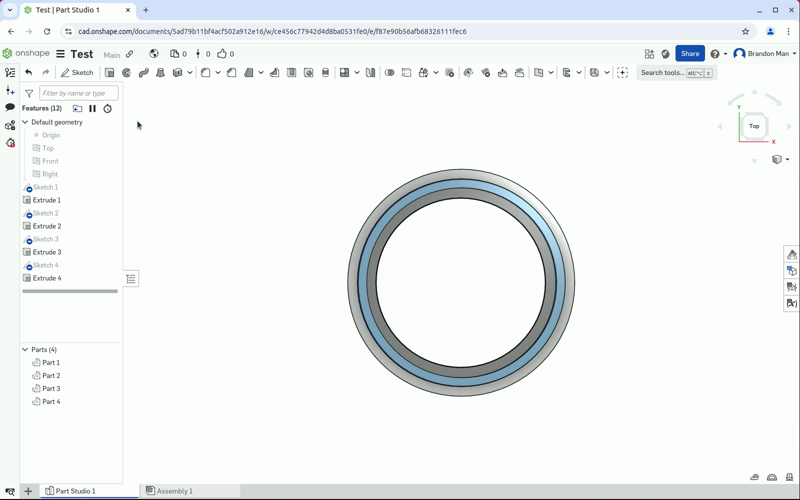
key(shift+h)
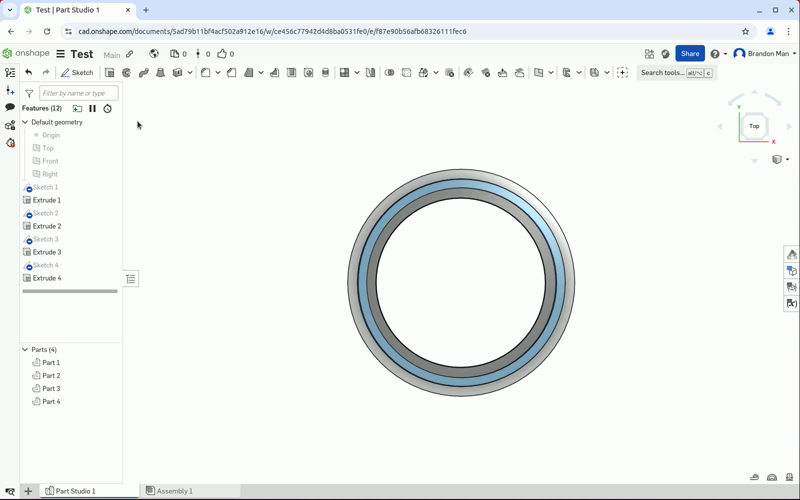
key(shift+7)
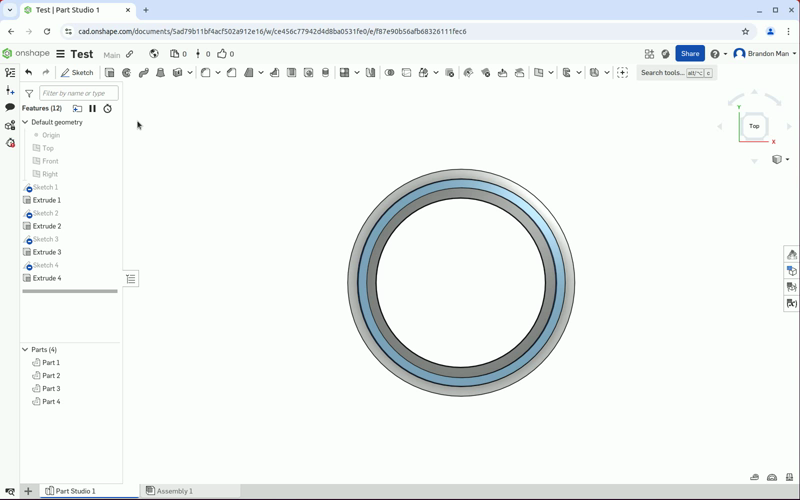
key(up, 3)
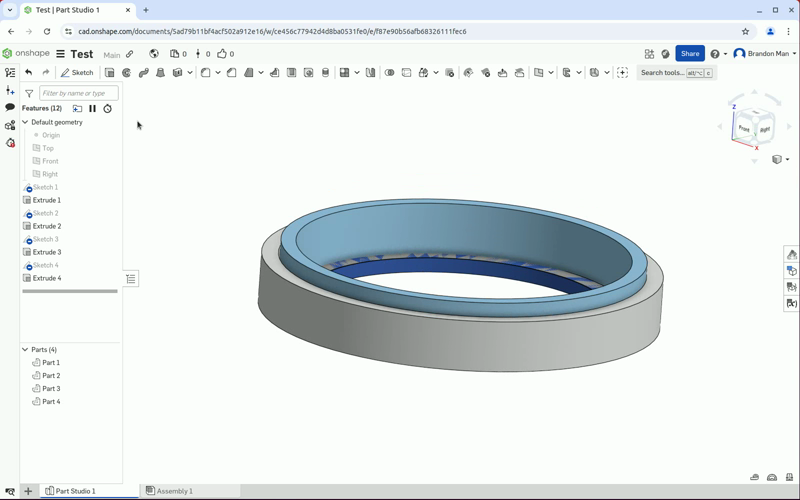
key(left, 3)
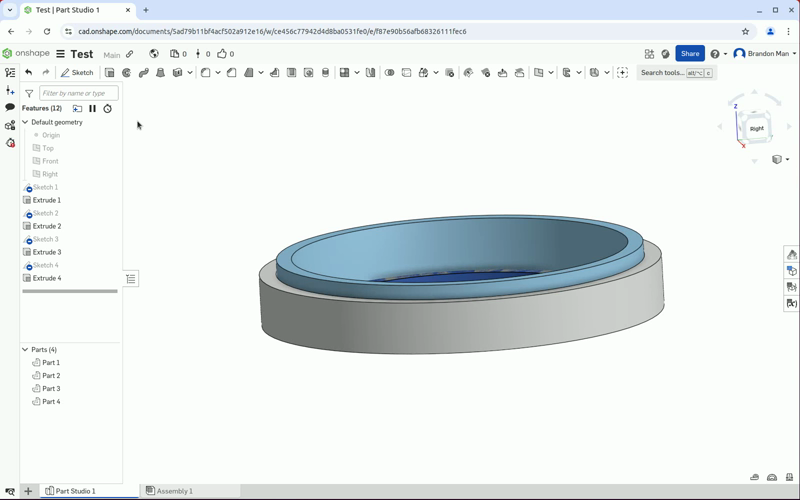
key(right, 3)
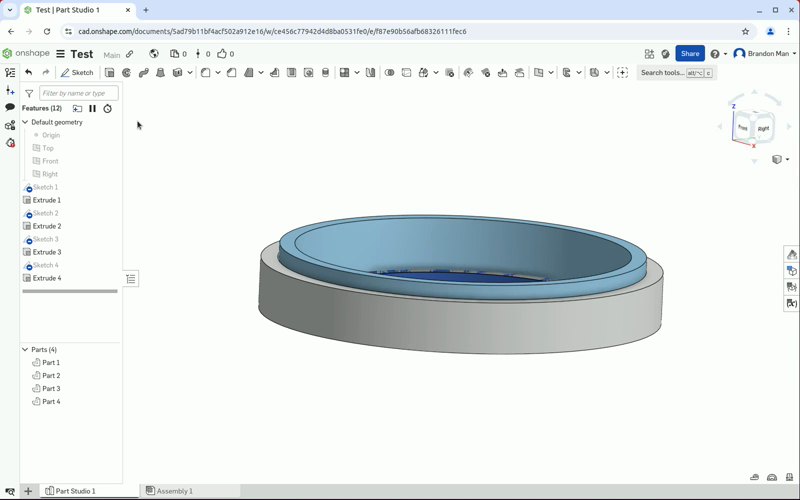
key(down, 3)
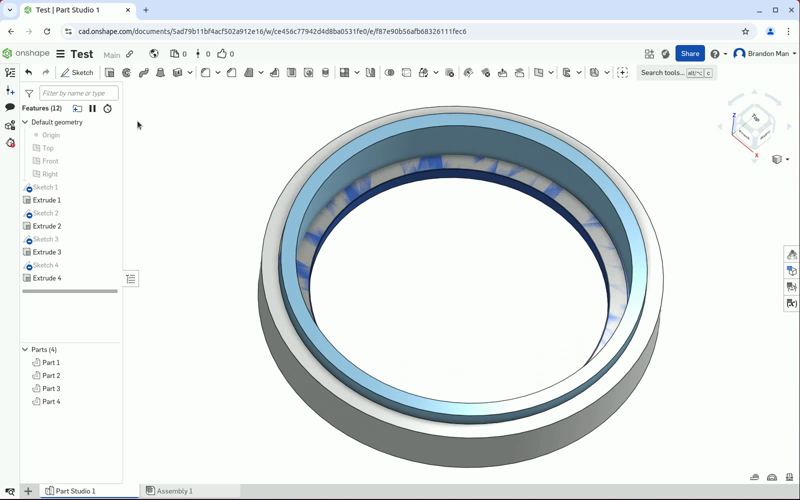
mouse_move(73, 189)
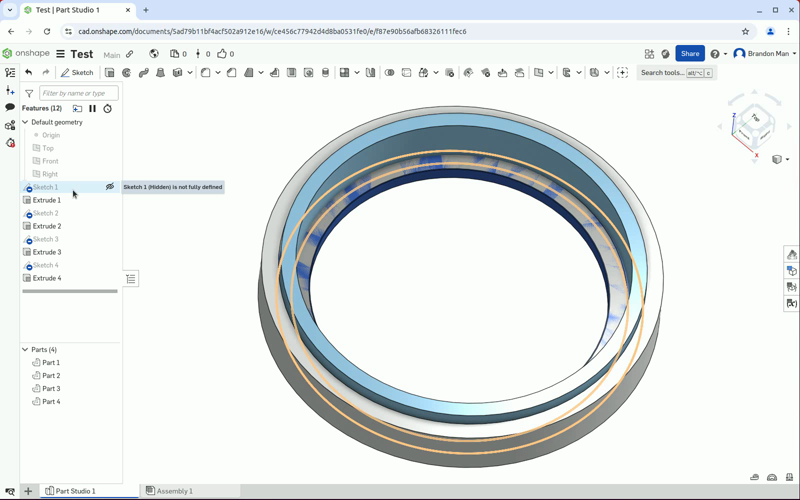
click(73, 189)